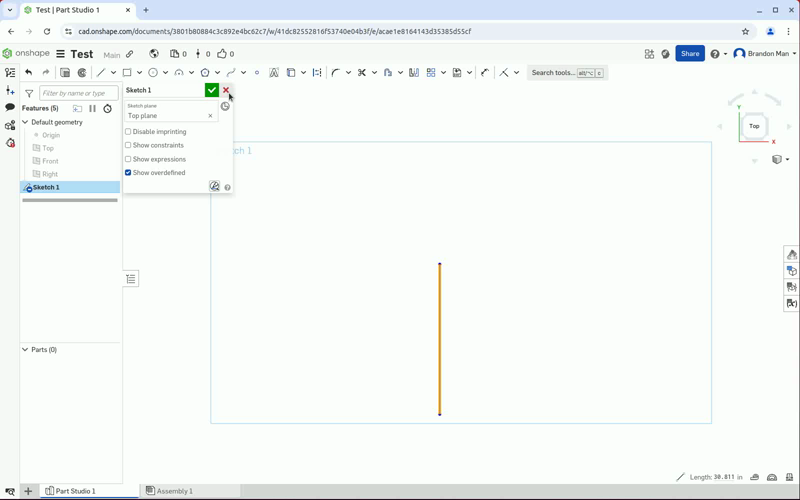
key(shift+h)
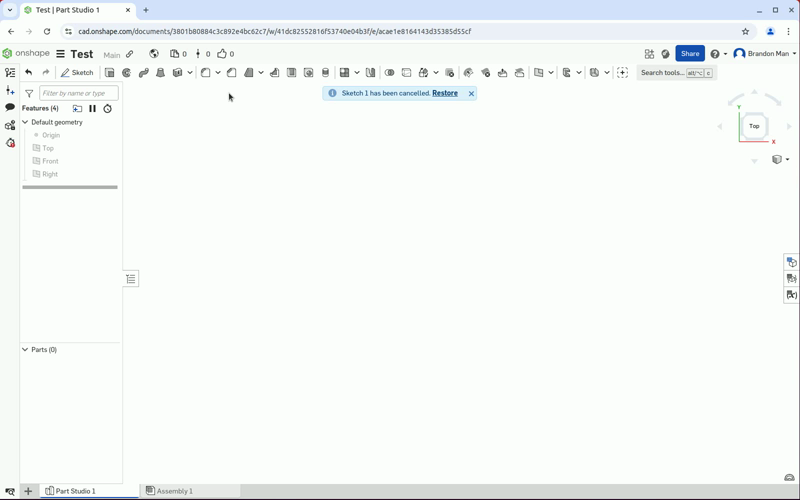
mouse_move(73, 352)
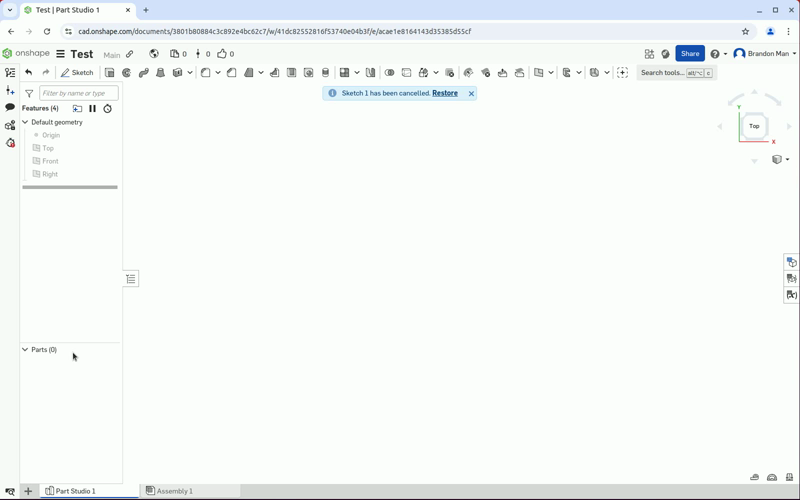
key(y)
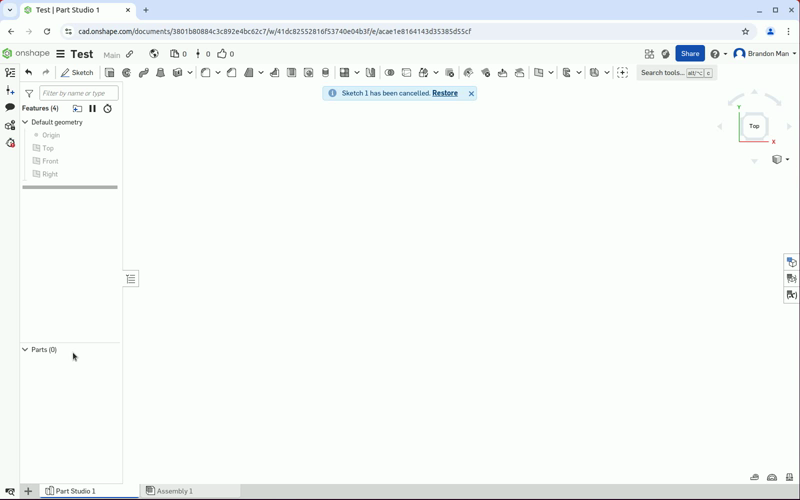
key(shift+p)
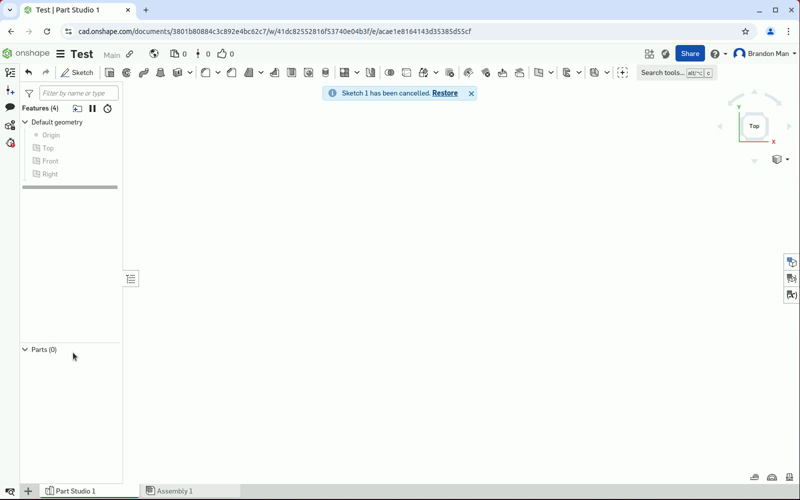
key(space)
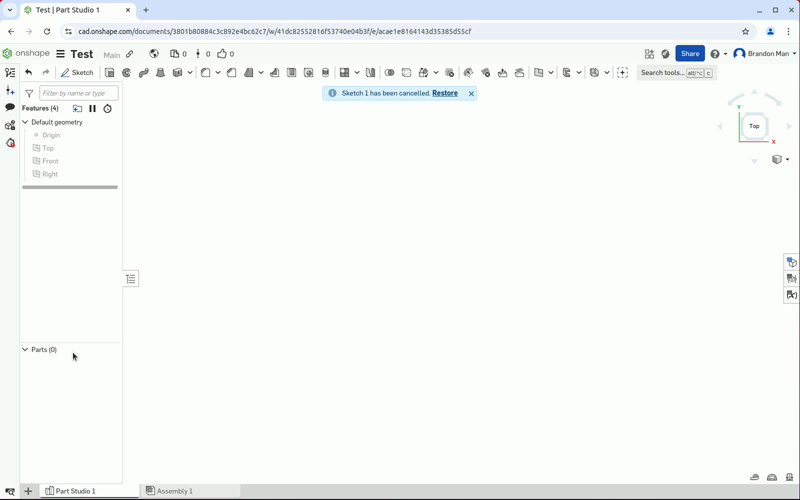
key_down(shift)
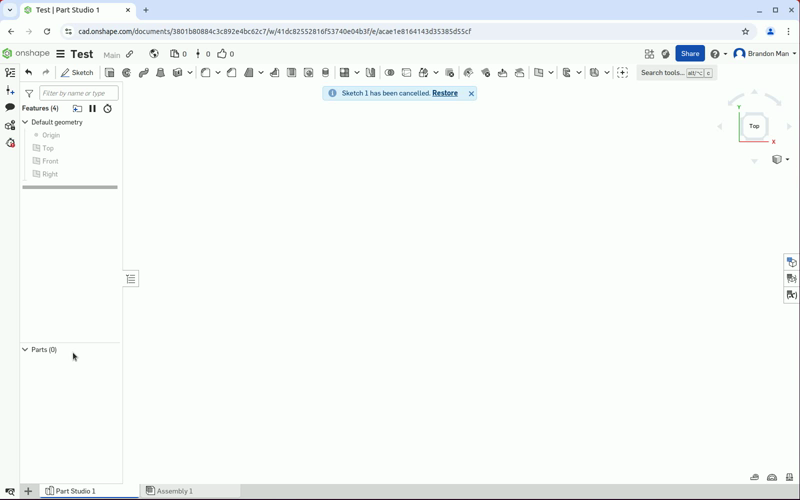
key(up)
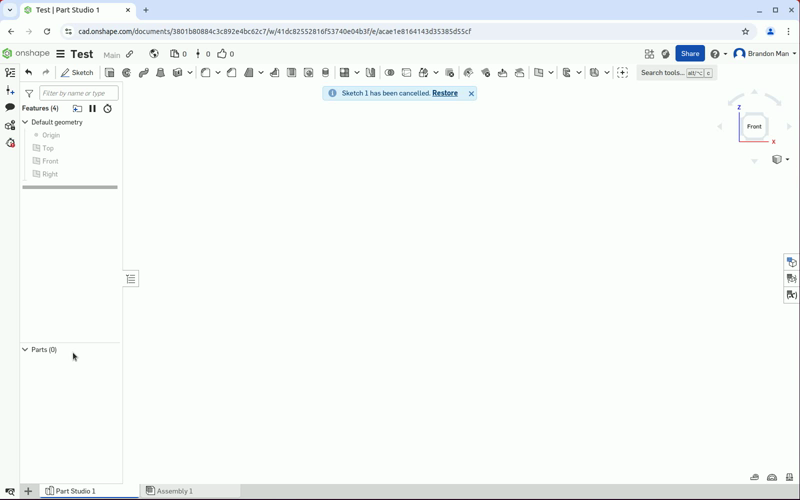
key_up(shift)
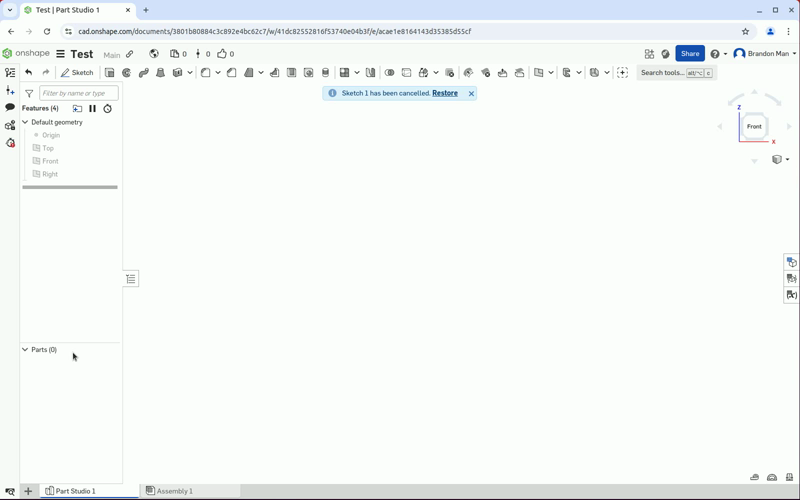
mouse_move(73, 352)
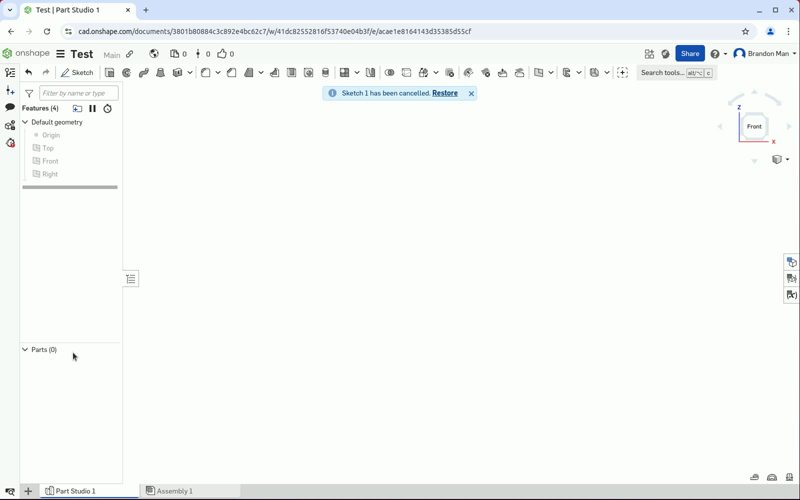
key(shift+y)
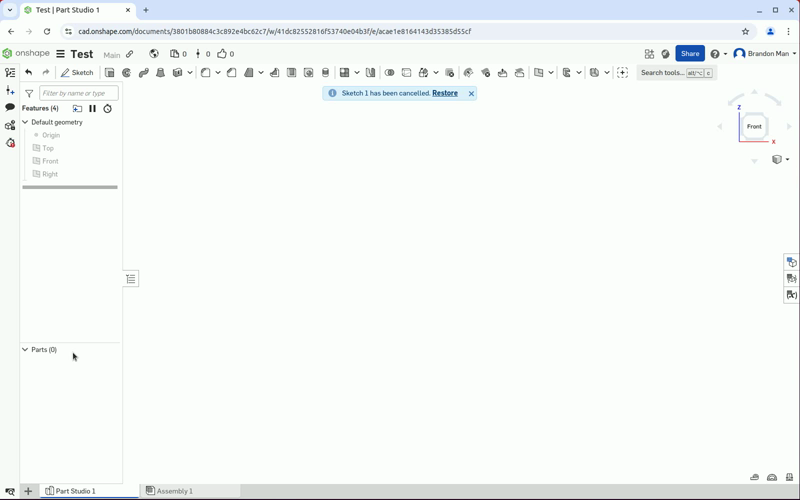
key(shift+s)
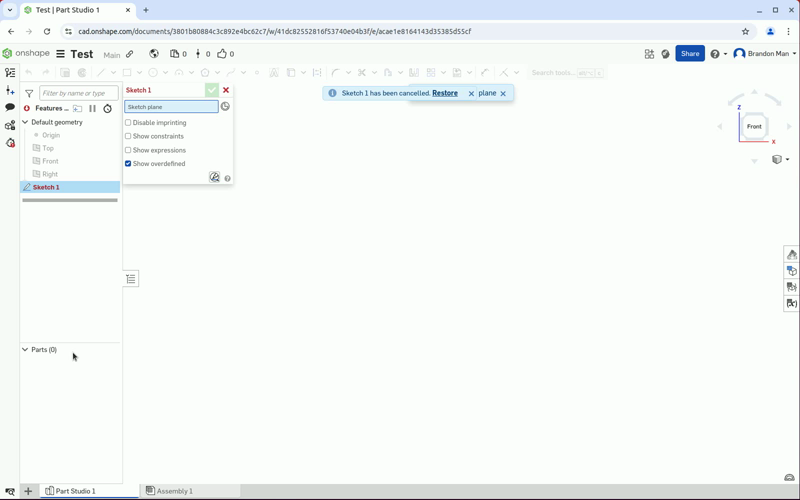
mouse_move(73, 163)
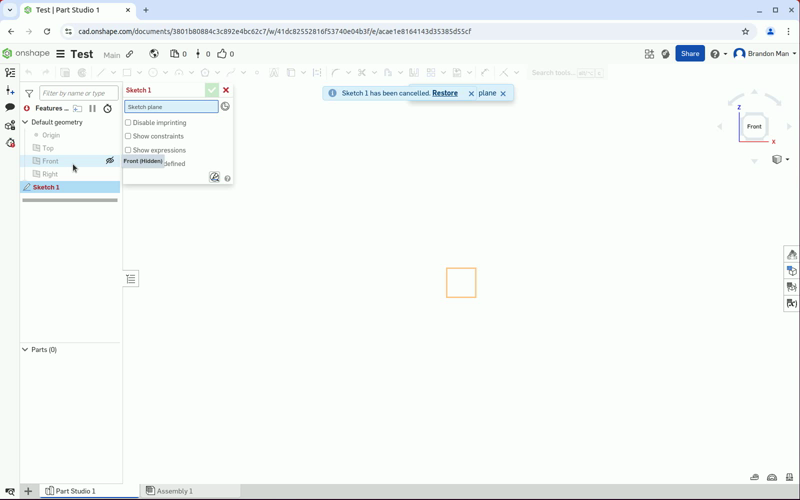
click(73, 163)
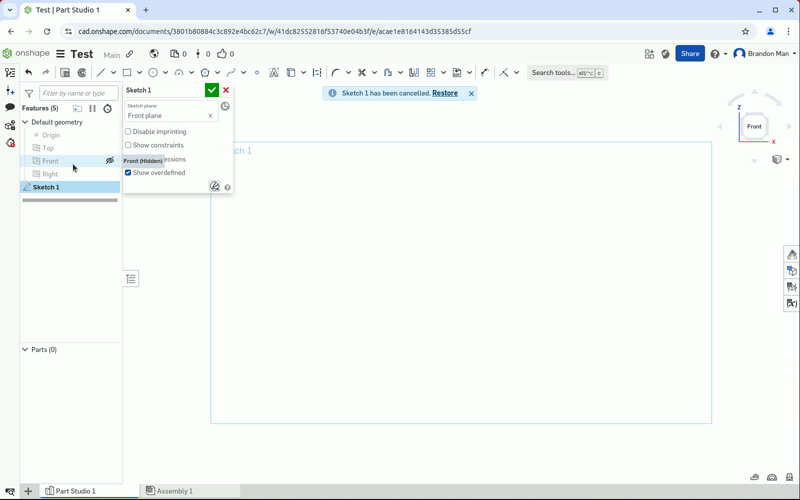
mouse_move(73, 352)
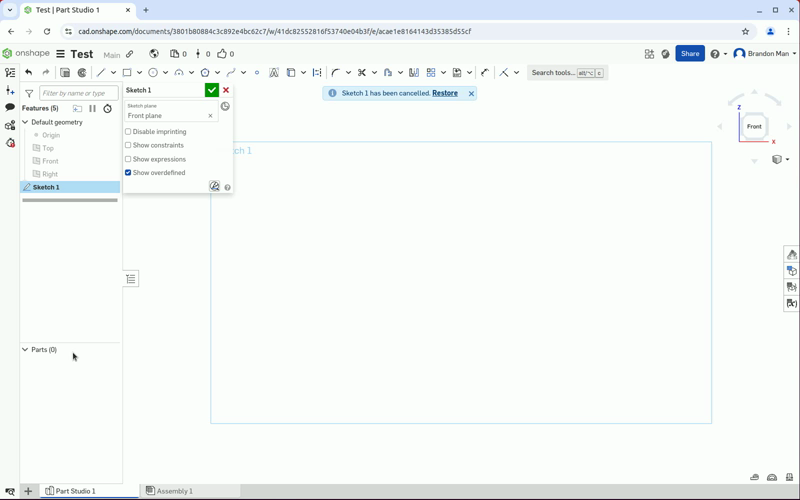
key(y)
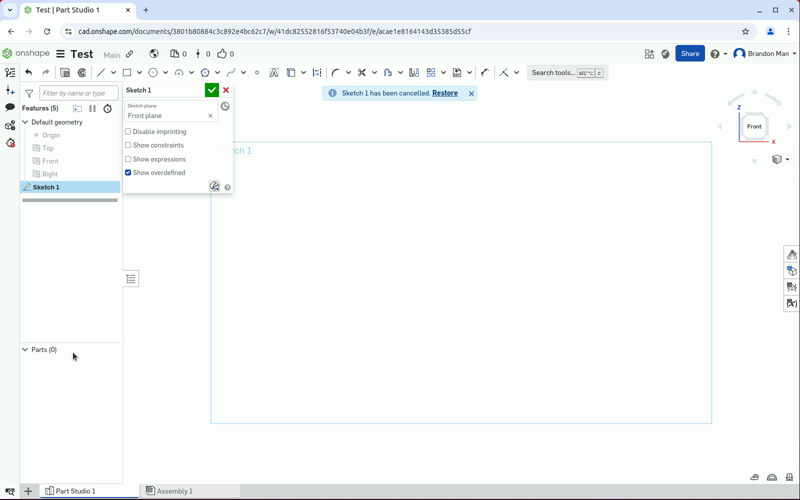
key(l)
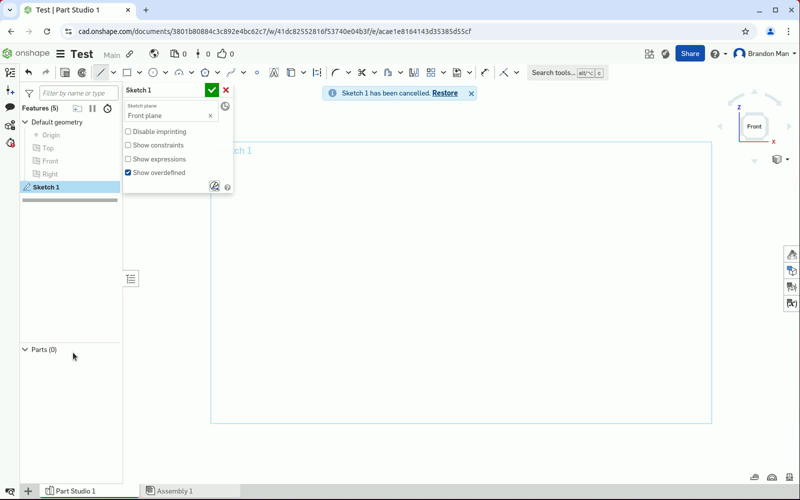
key_down(shift)
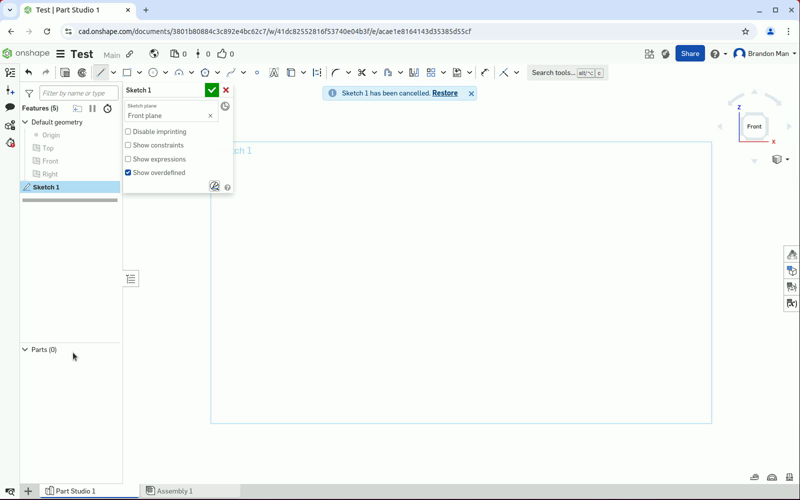
mouse_move(378, 314)
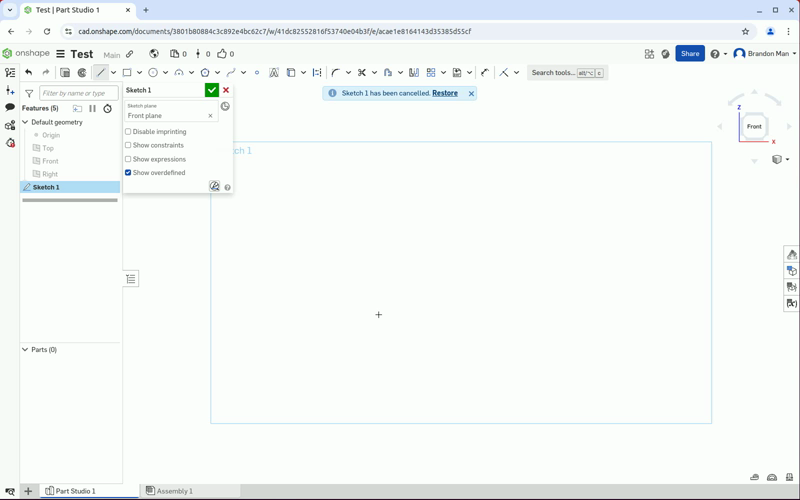
click(378, 314)
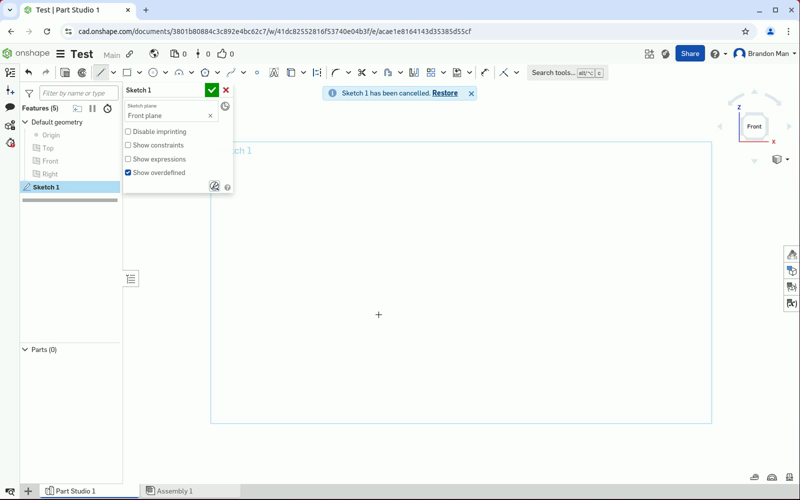
key_up(shift)
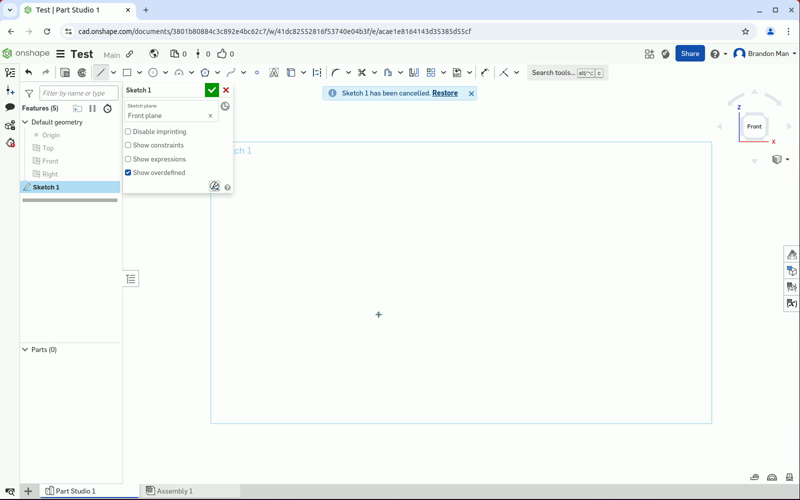
key_down(shift)
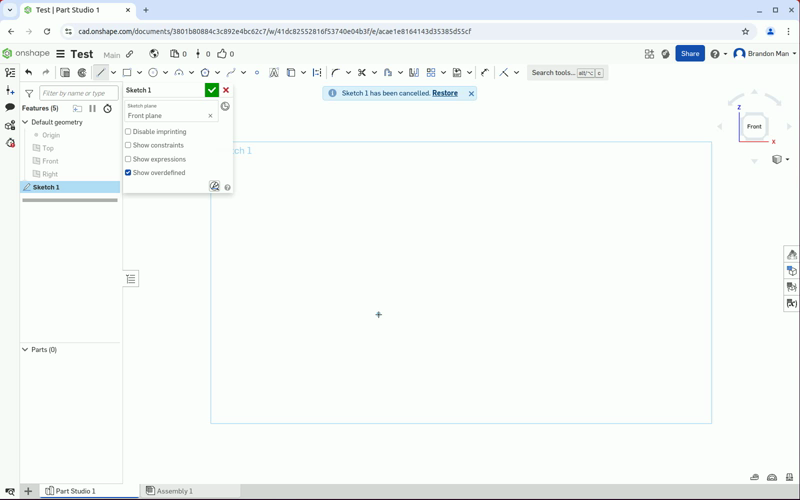
mouse_move(545, 314)
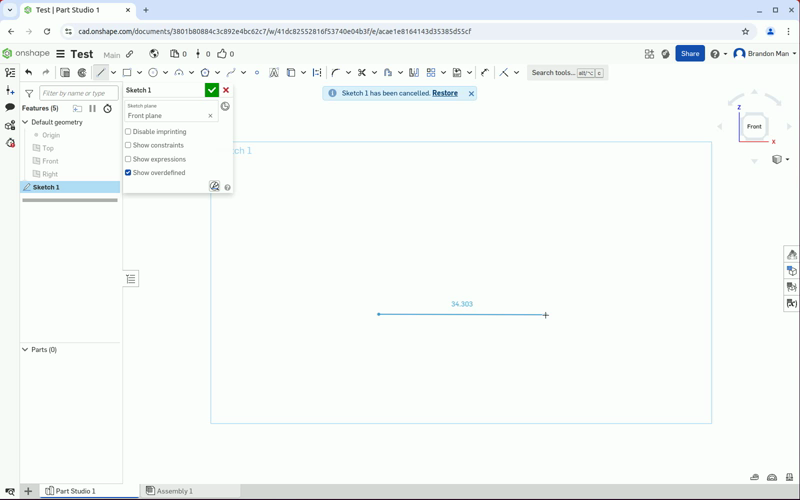
click(545, 314)
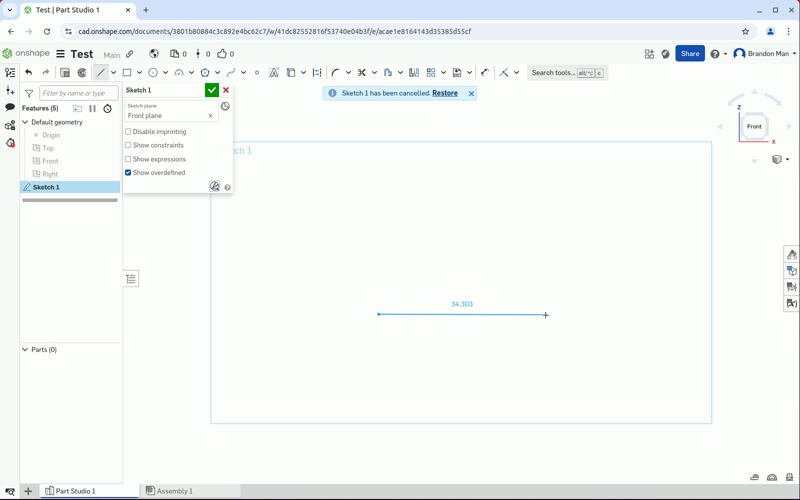
key_up(shift)
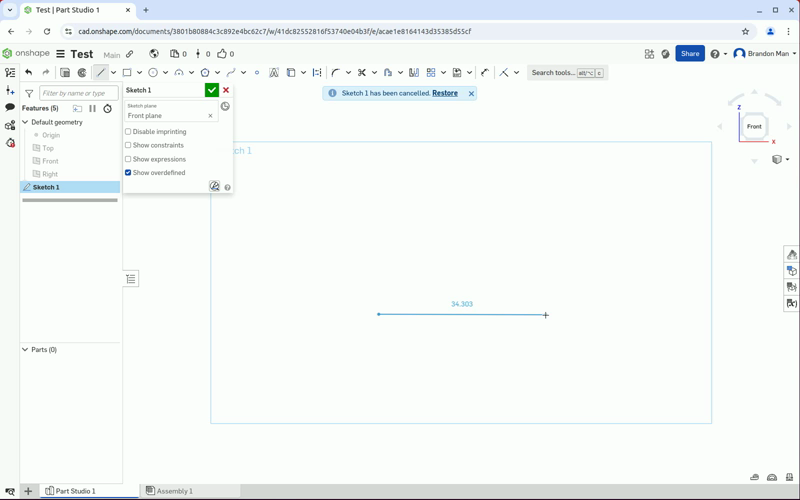
key_down(shift)
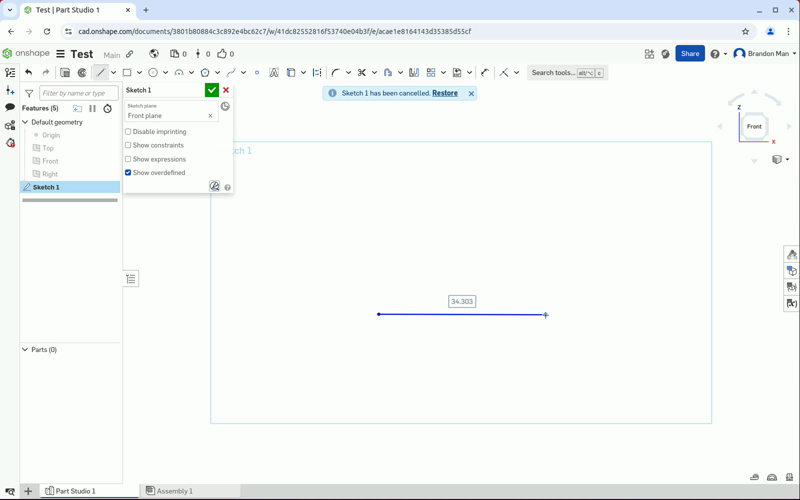
mouse_move(545, 237)
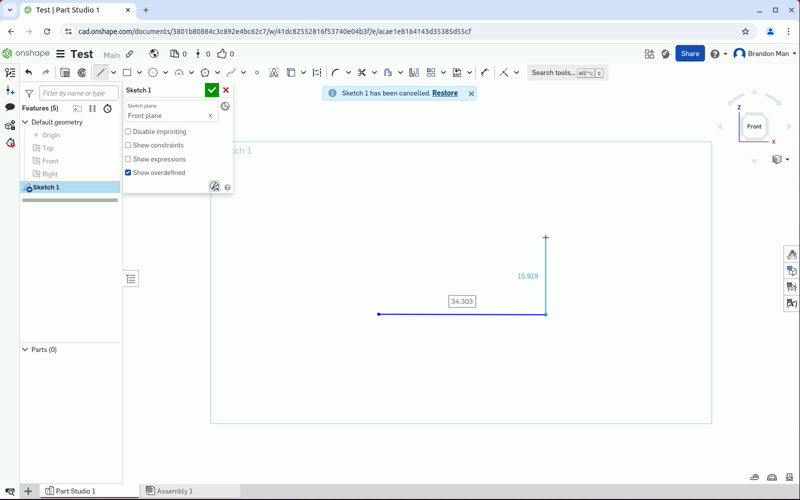
click(545, 237)
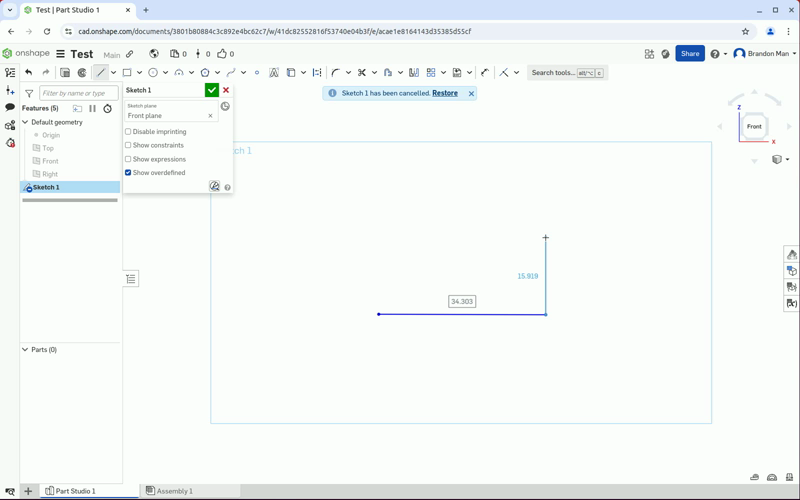
key_up(shift)
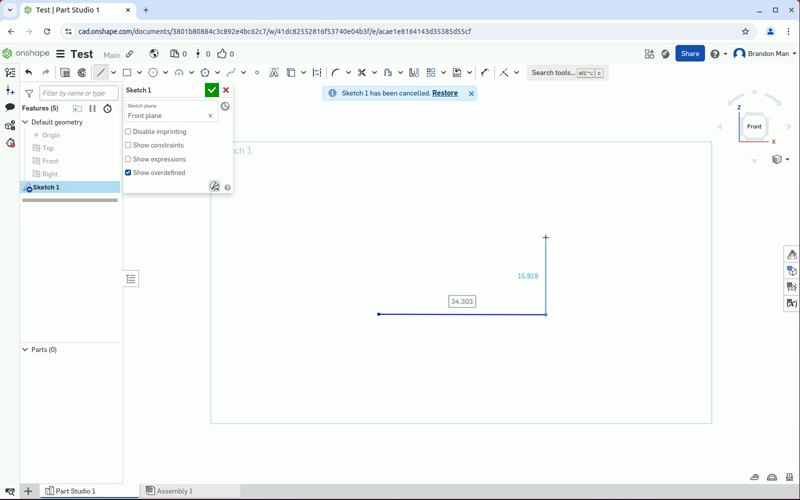
key_down(shift)
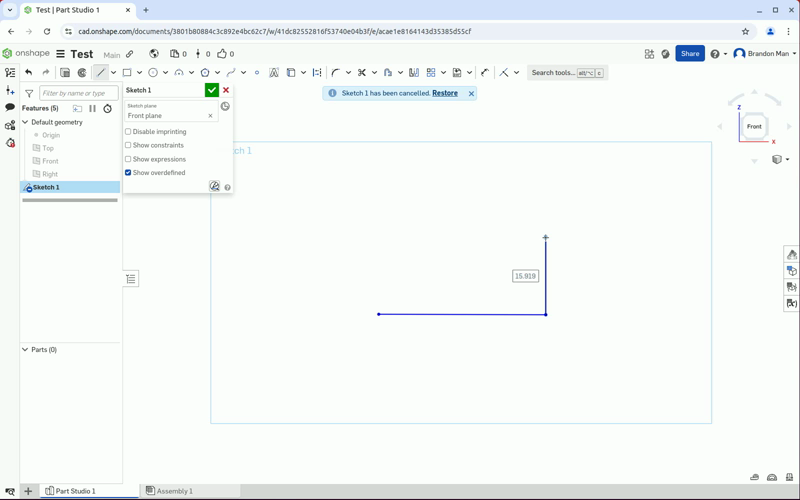
mouse_move(378, 237)
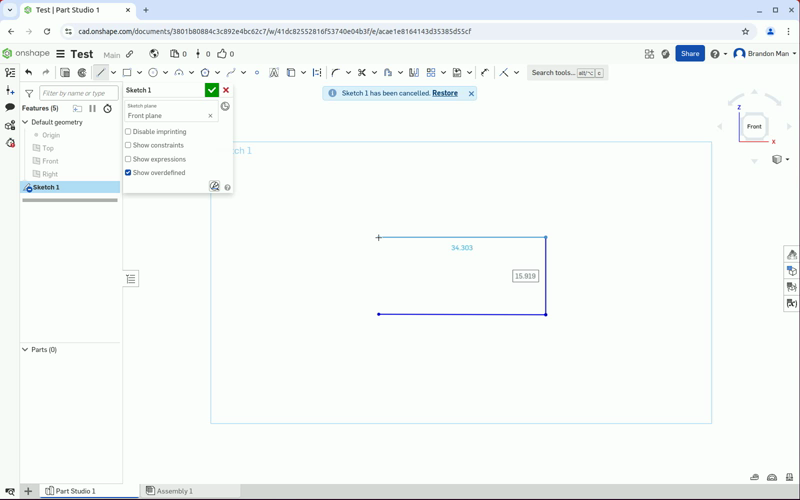
click(378, 237)
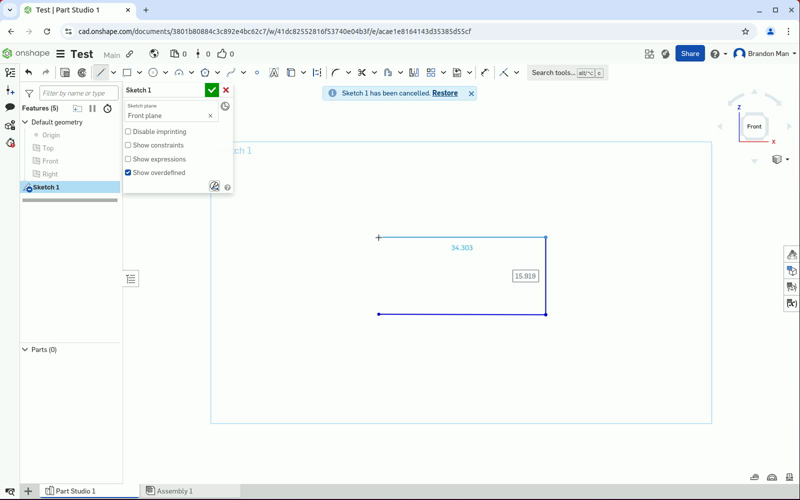
key_up(shift)
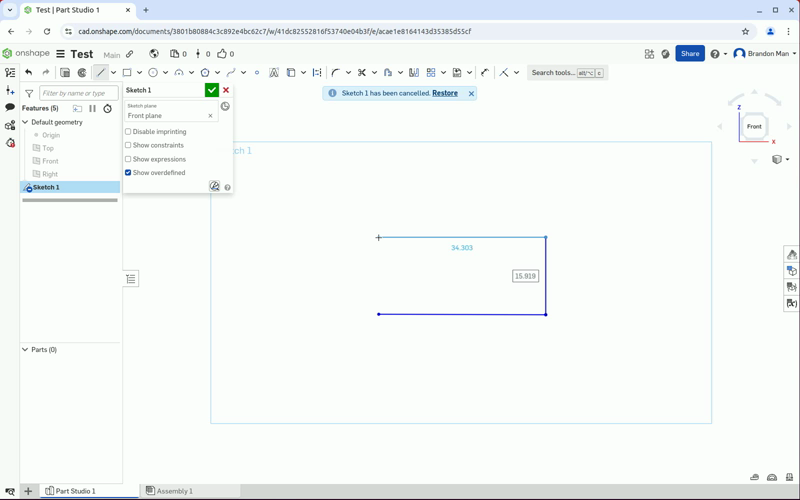
key_down(shift)
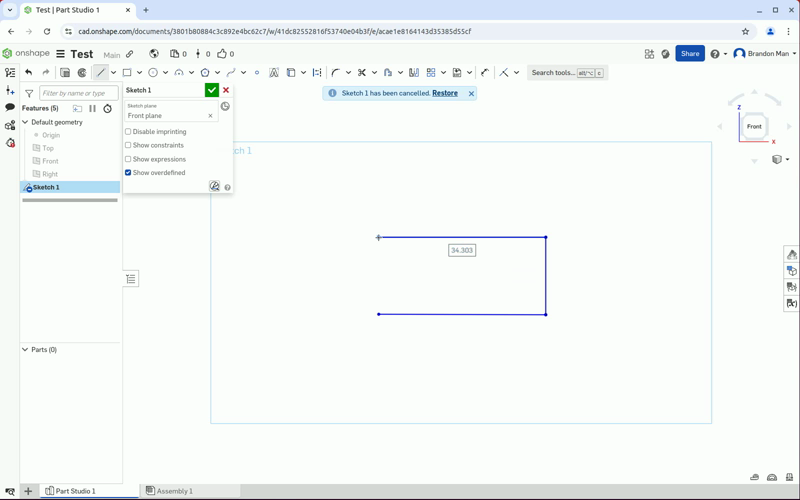
mouse_move(378, 314)
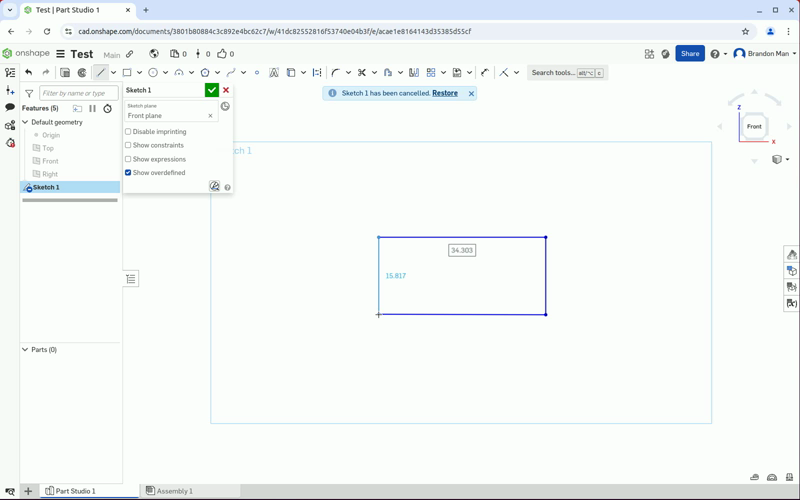
key_up(shift)
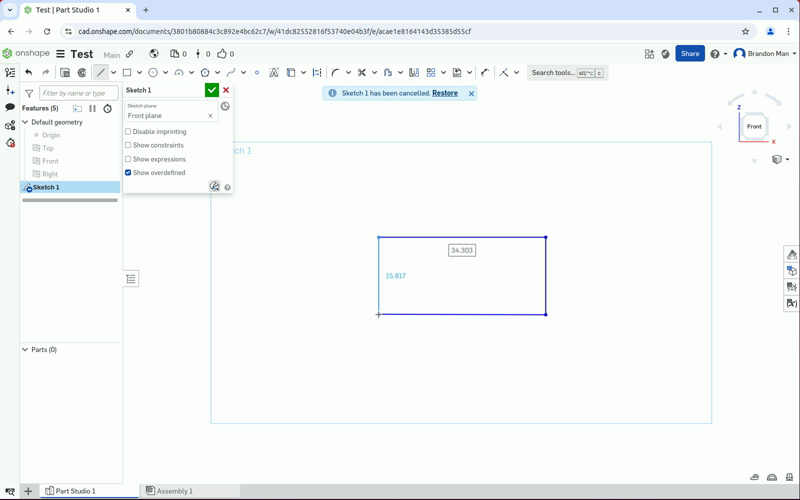
click(378, 314)
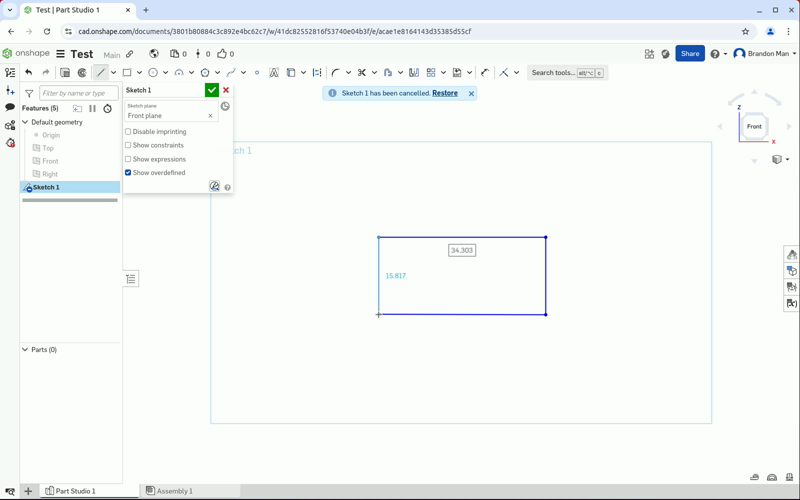
key(esc)
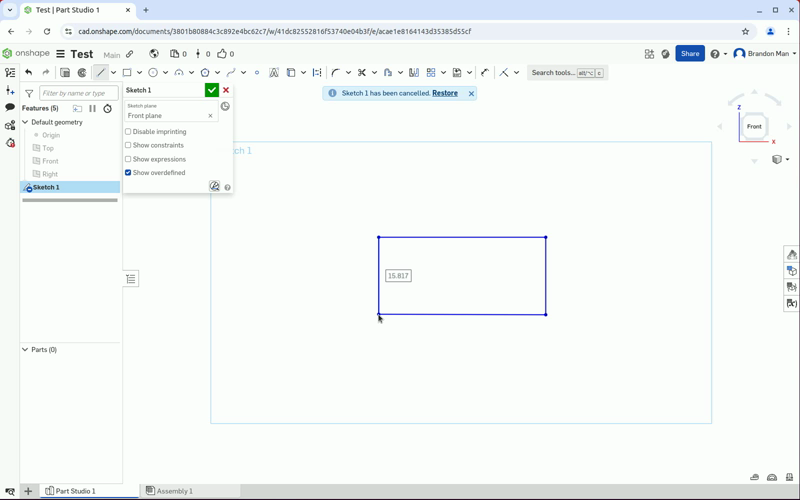
mouse_move(464, 291)
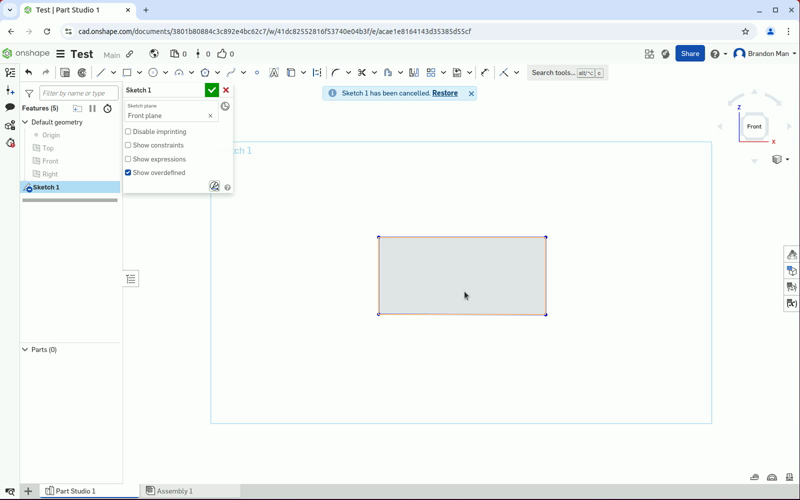
click(464, 291)
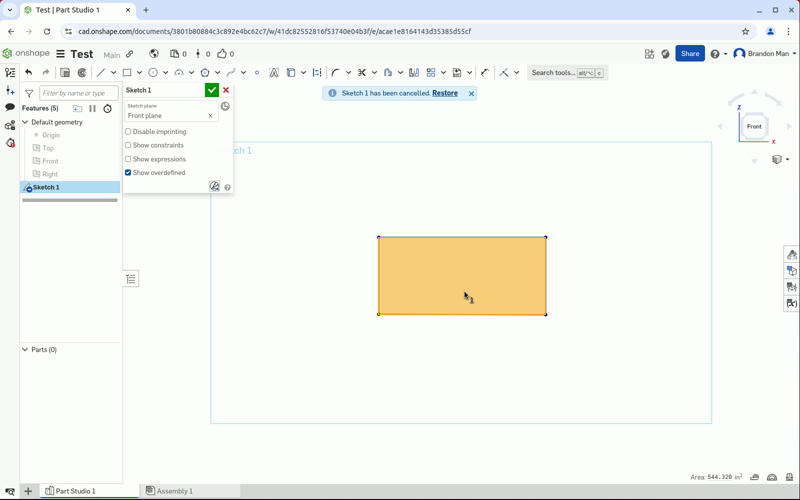
mouse_move(73, 352)
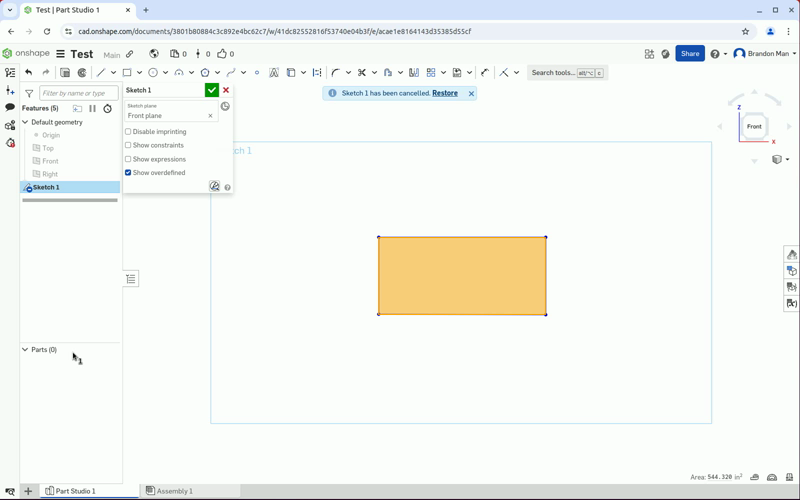
key(shift+y)
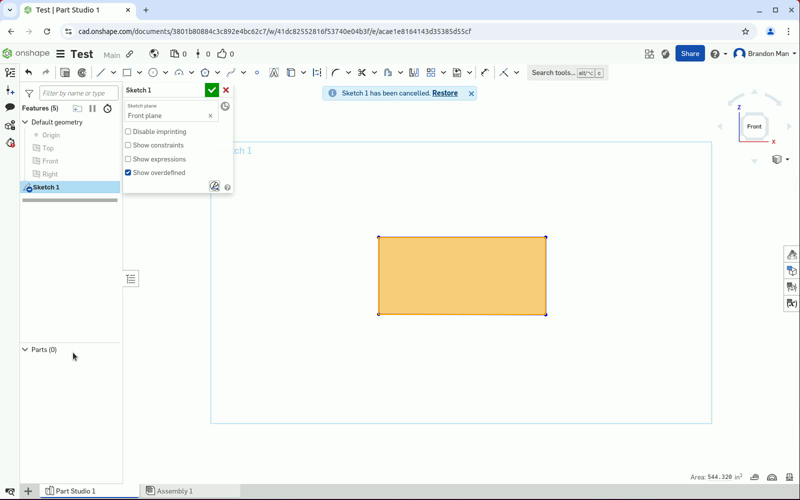
key(shift+e)
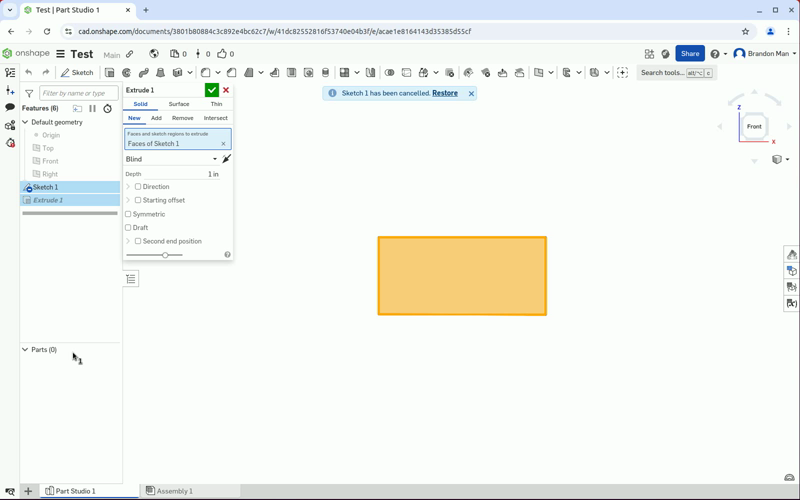
mouse_move(143, 106)
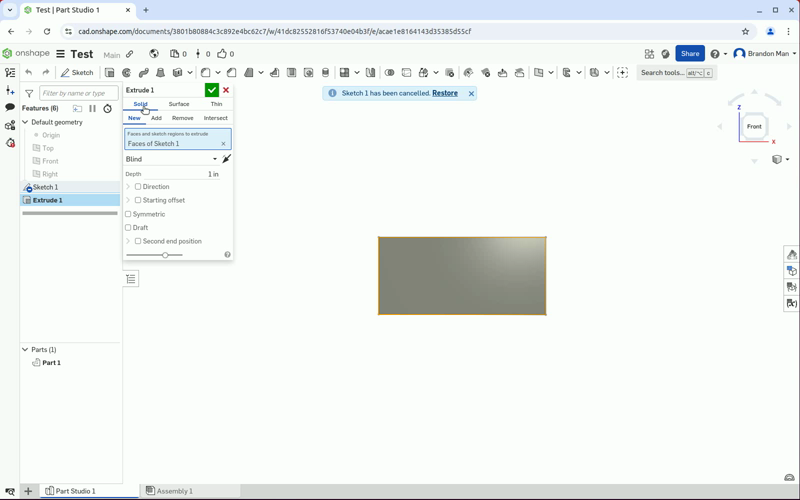
click(143, 106)
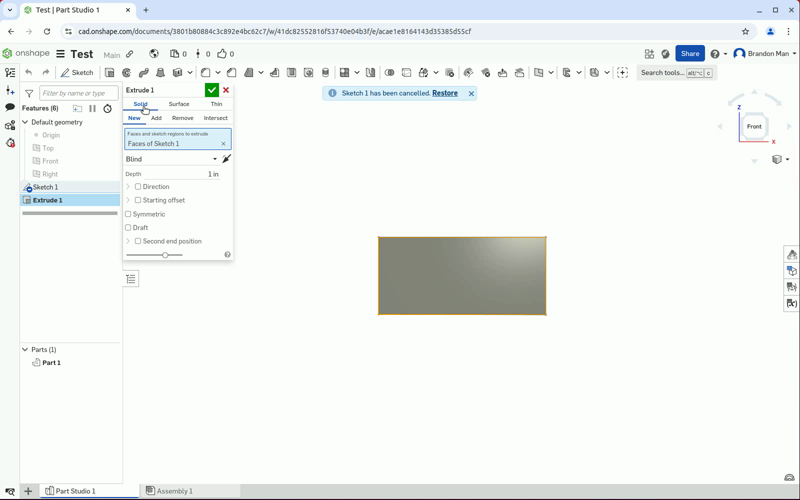
mouse_move(137, 120)
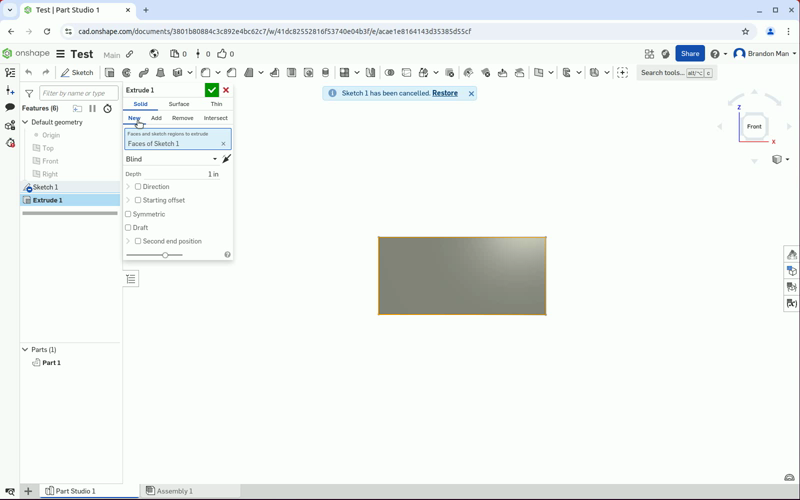
click(137, 120)
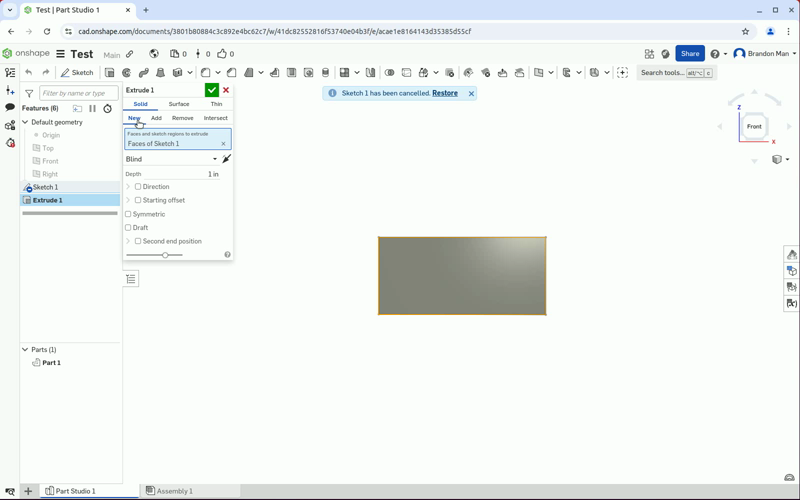
key(tab, 4)
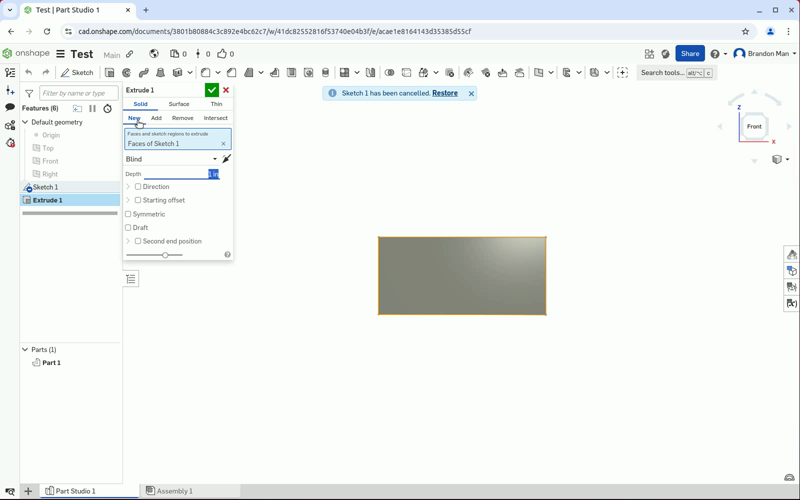
text(19.498)
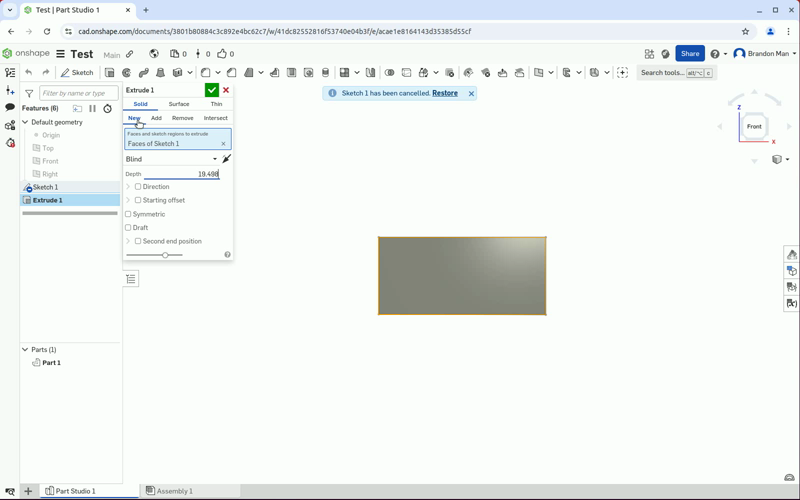
key(enter)
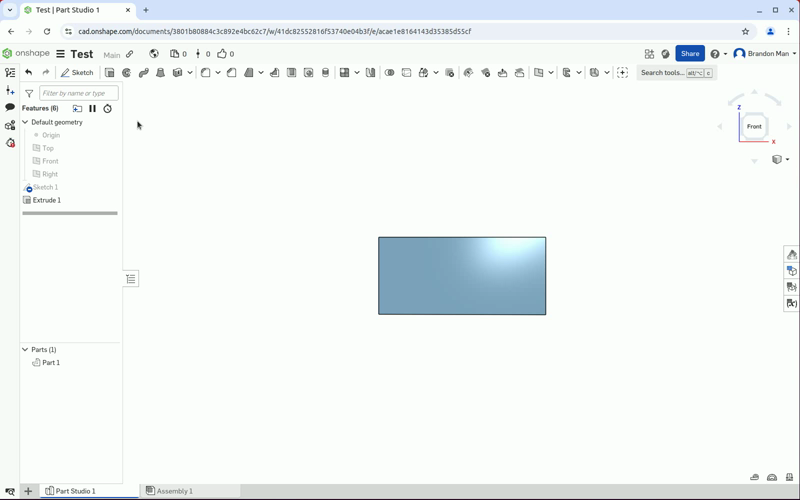
key(shift+h)
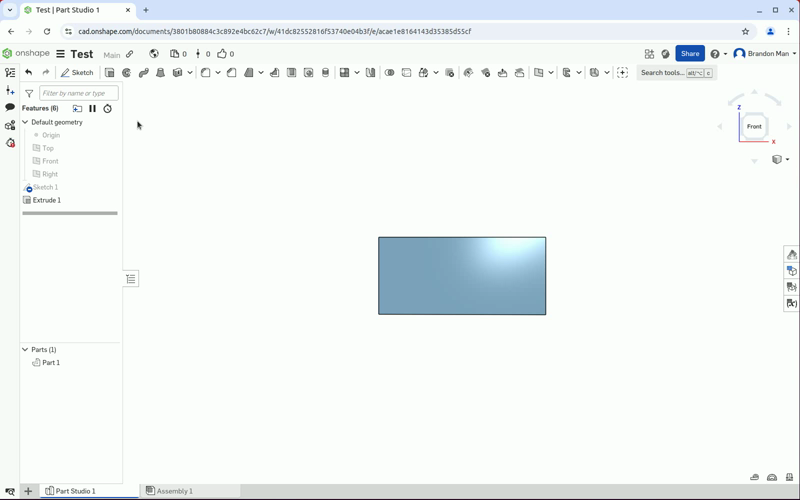
key(shift+h)
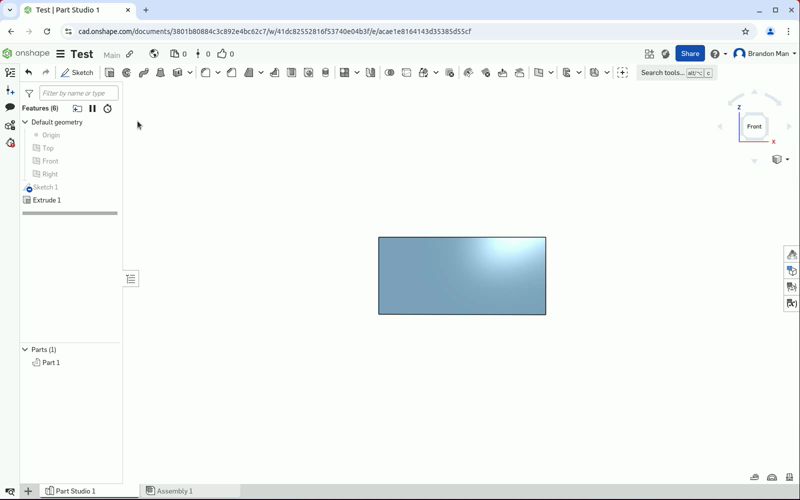
mouse_move(73, 189)
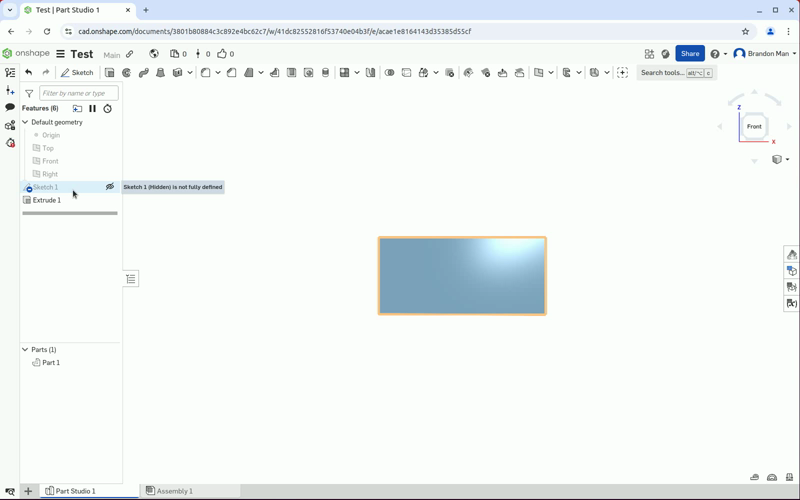
click(73, 189)
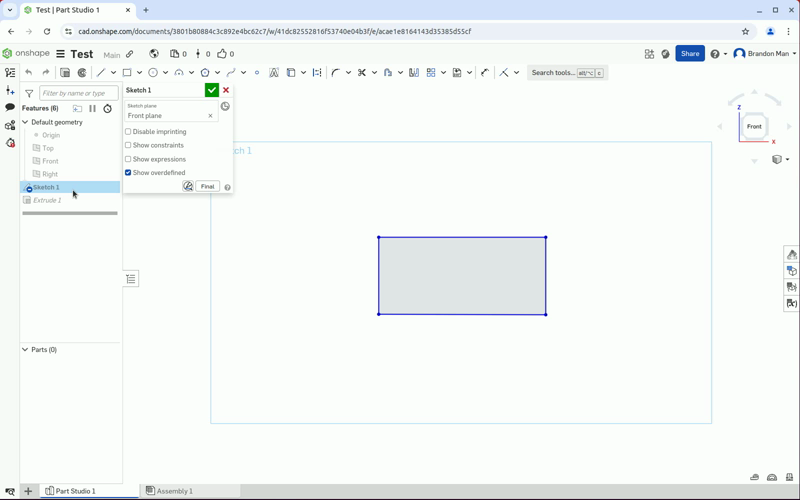
mouse_move(229, 92)
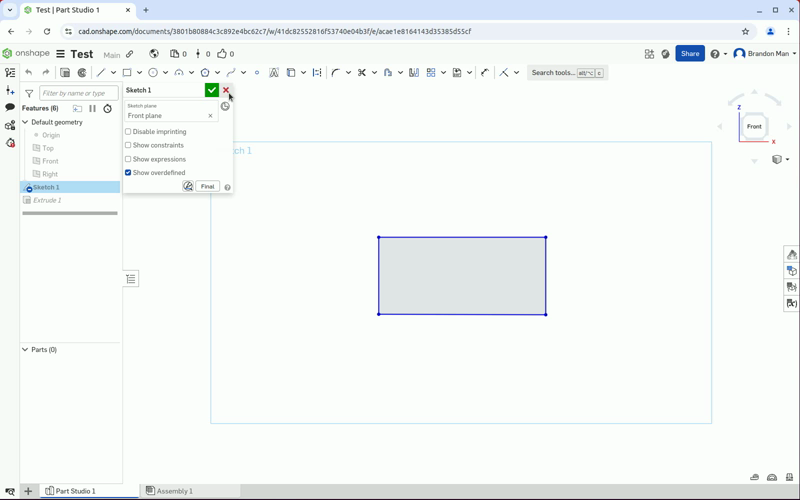
click(229, 92)
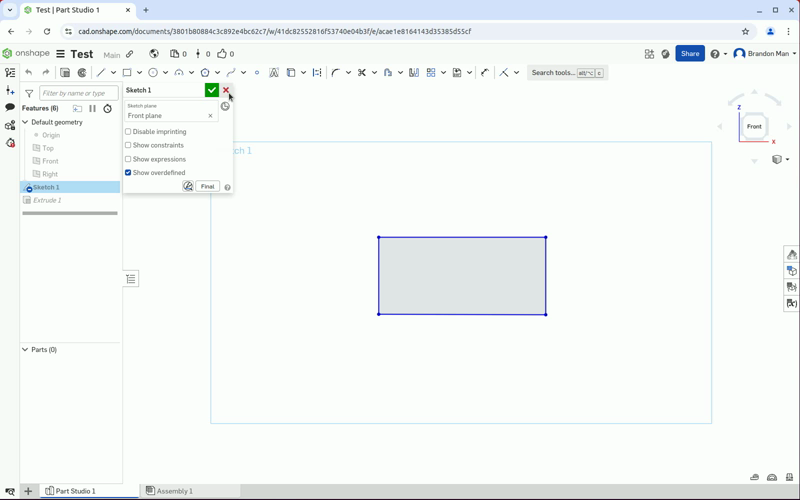
key(shift+s)
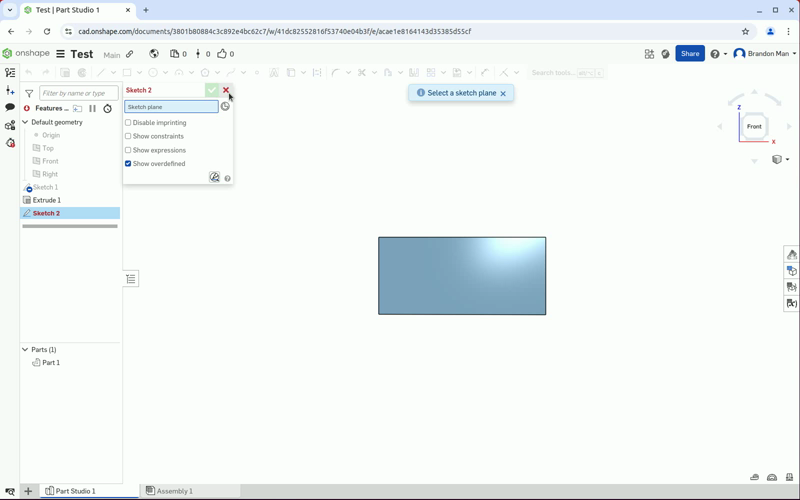
mouse_move(73, 163)
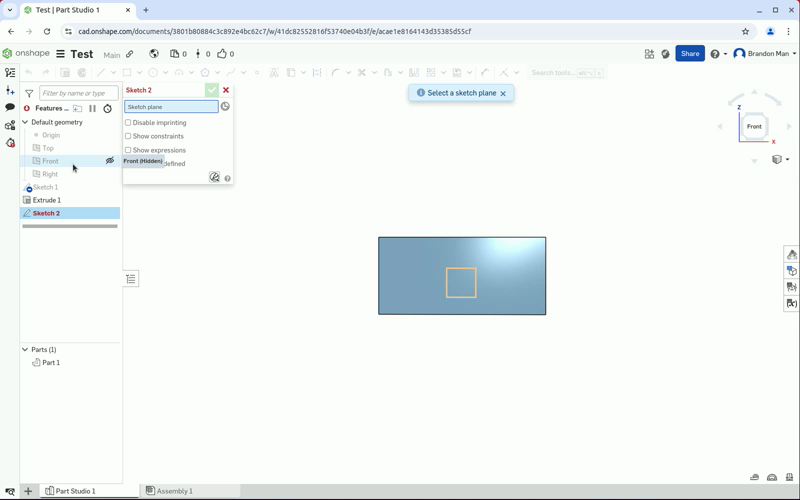
click(73, 163)
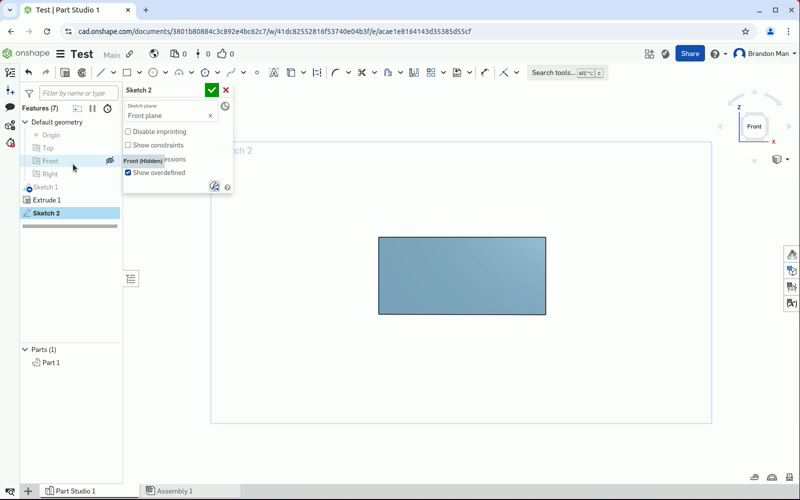
mouse_move(73, 352)
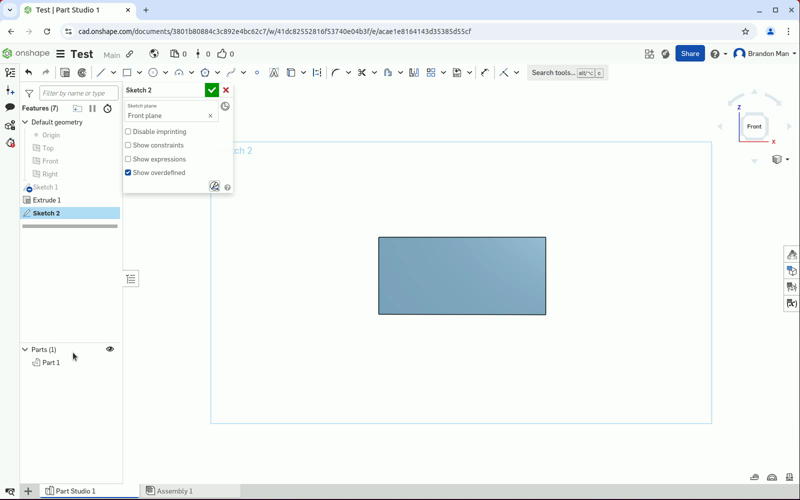
key(y)
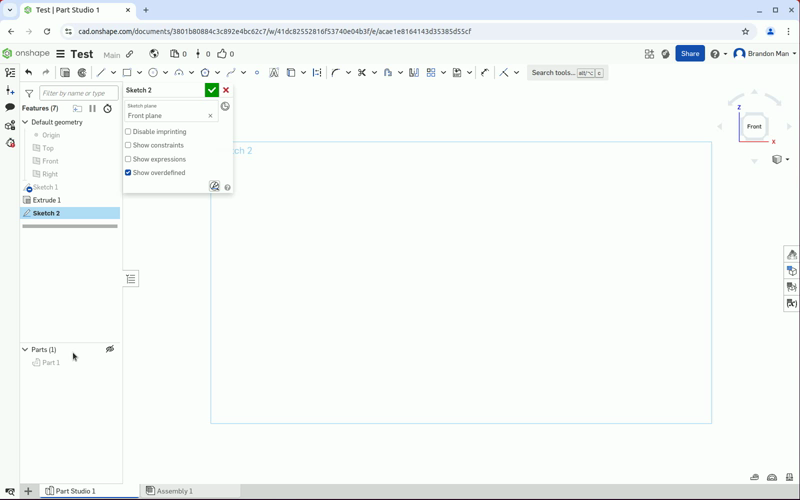
key(l)
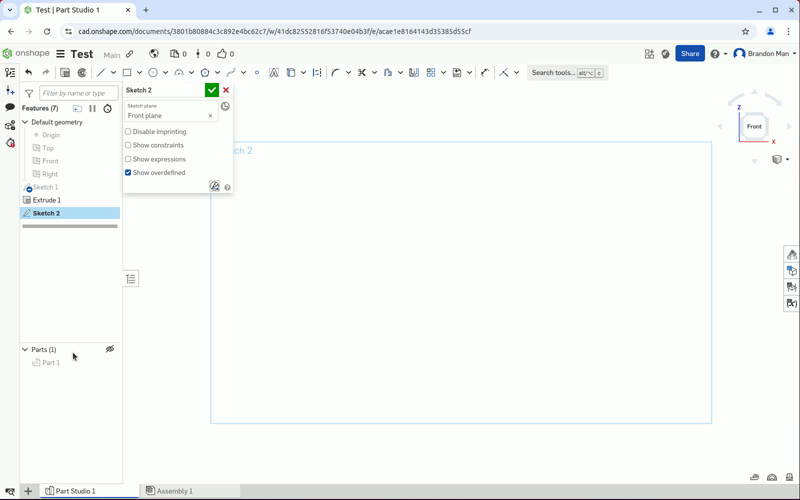
key_down(shift)
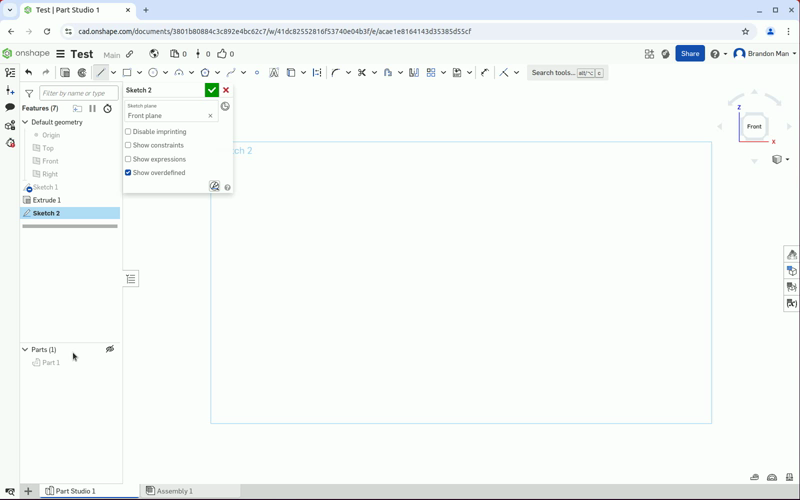
mouse_move(460, 231)
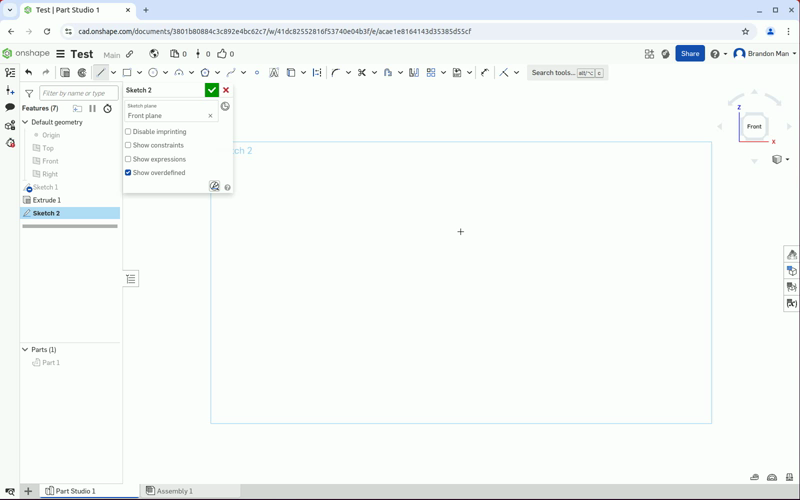
click(460, 231)
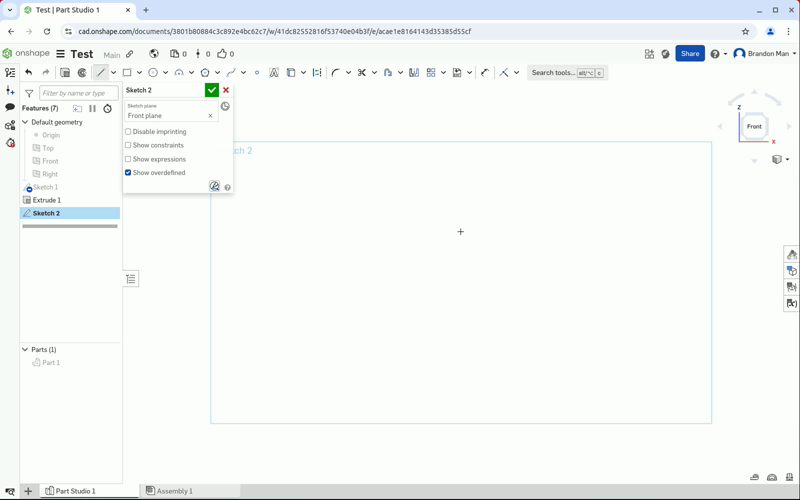
key_up(shift)
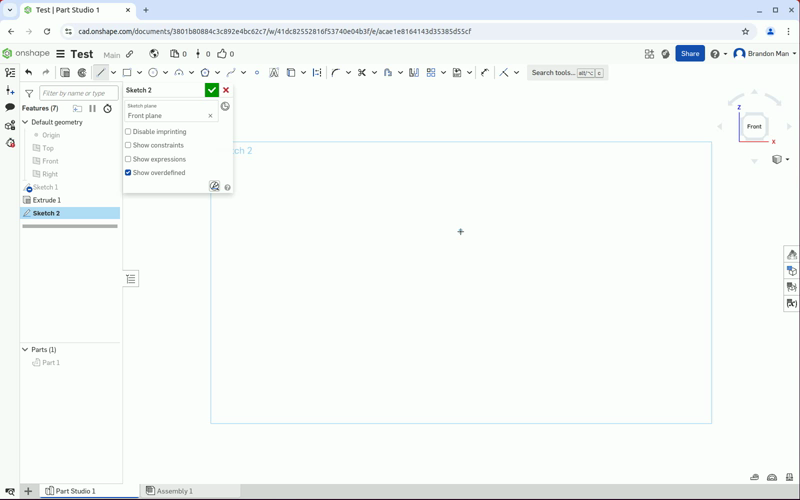
key_down(shift)
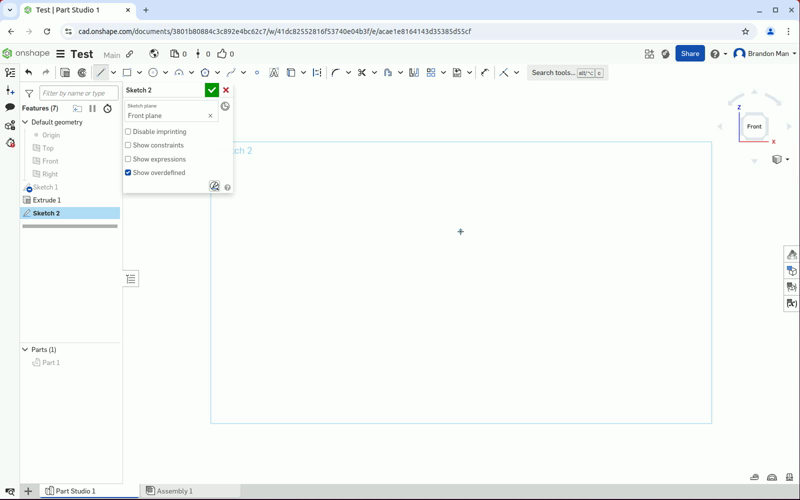
mouse_move(547, 315)
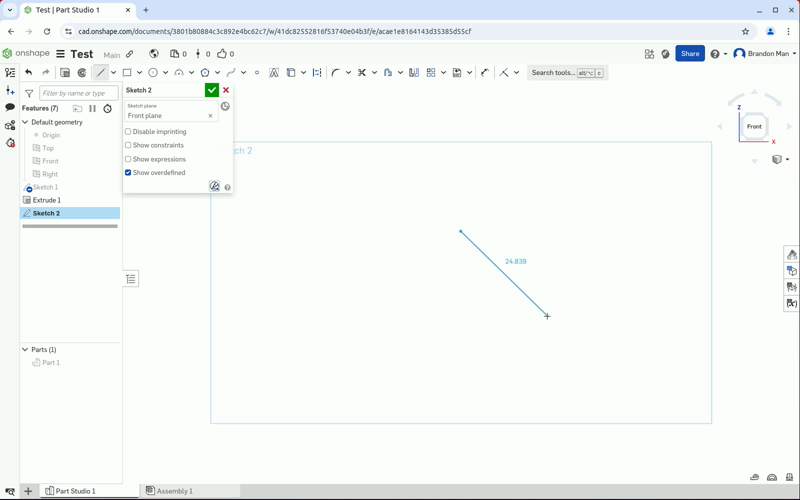
click(547, 315)
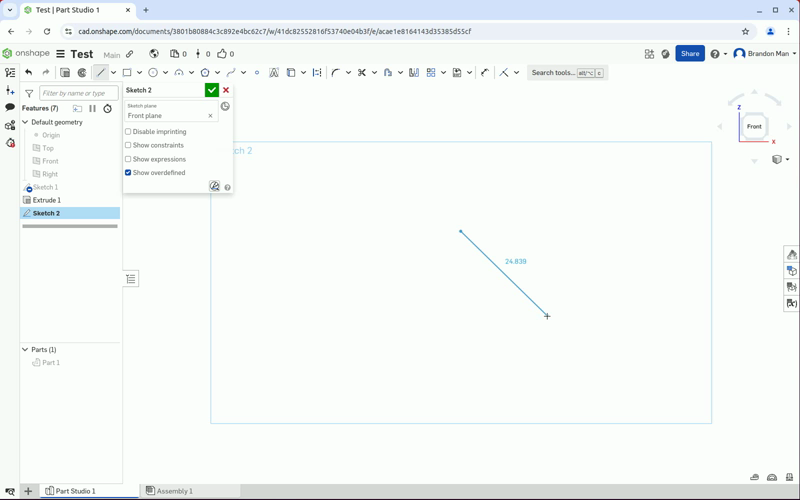
key_up(shift)
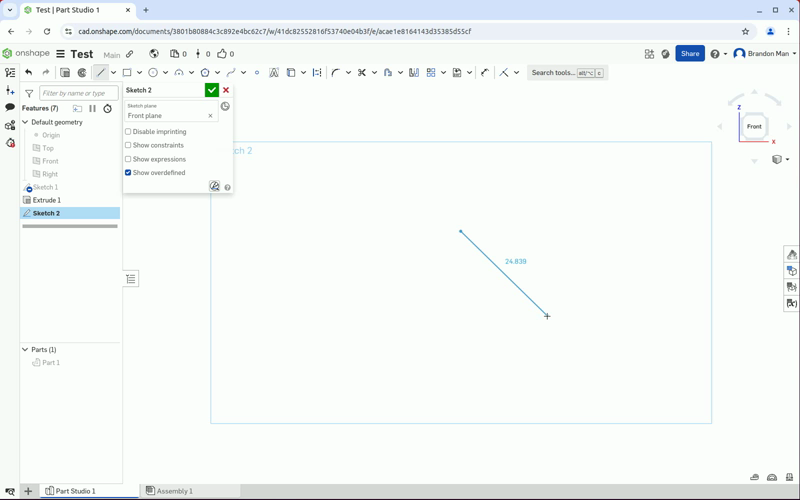
key_down(shift)
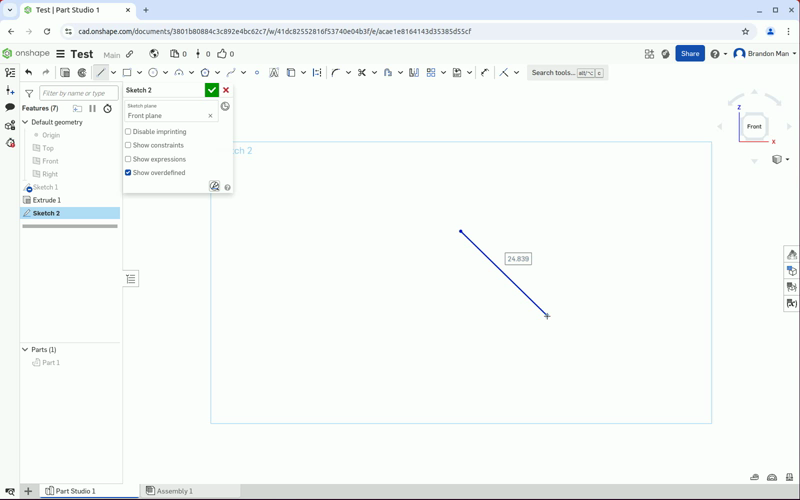
mouse_move(577, 315)
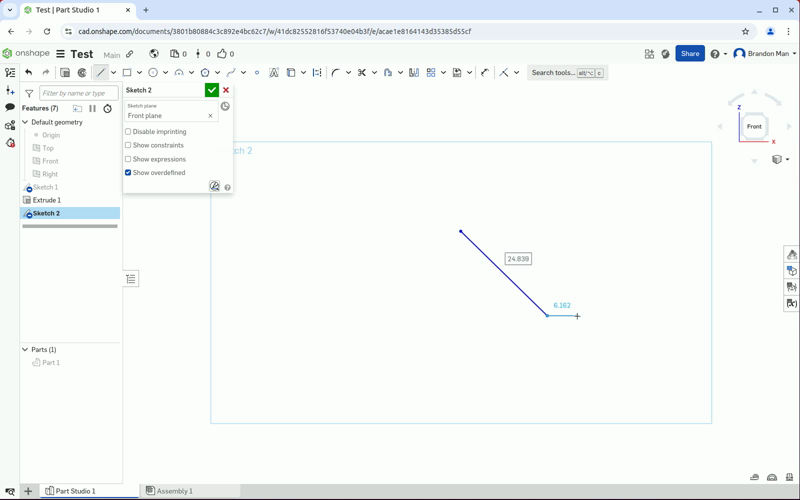
mouse_move(567, 316)
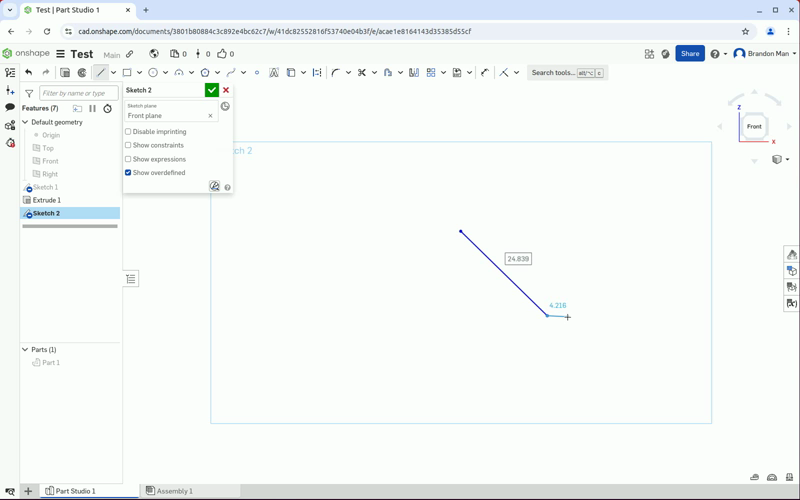
click(567, 316)
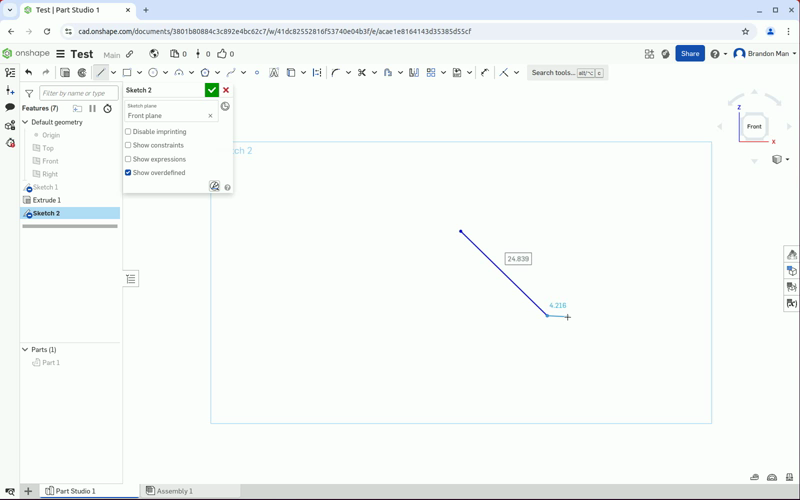
key_up(shift)
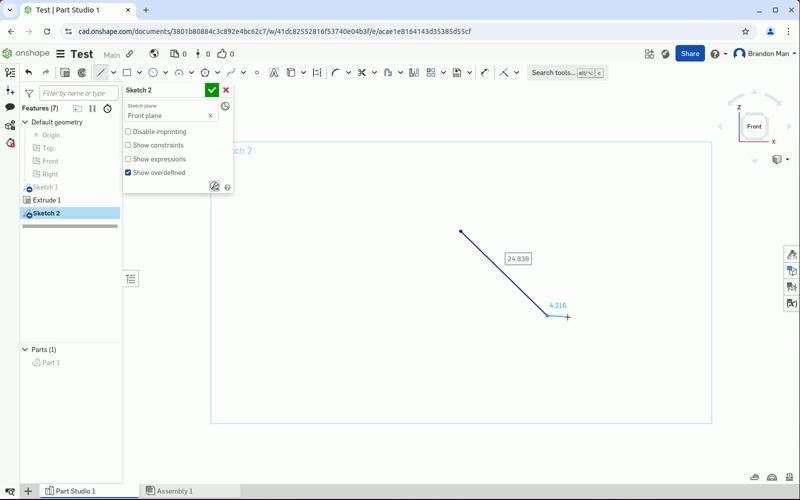
key_down(shift)
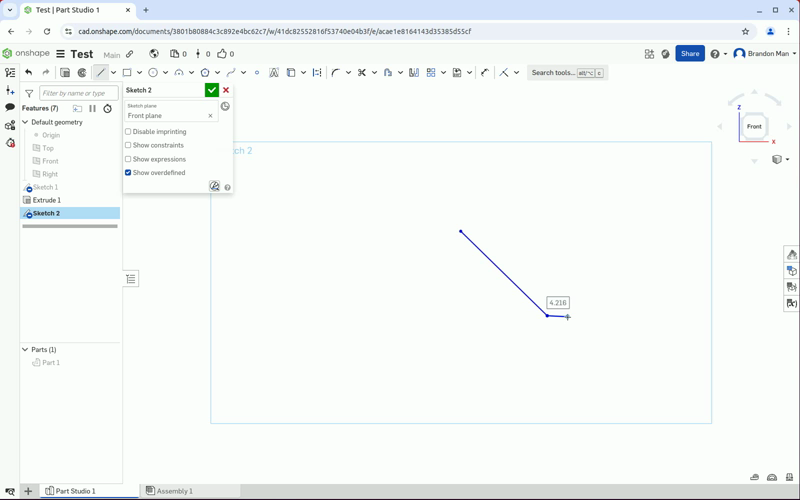
mouse_move(567, 248)
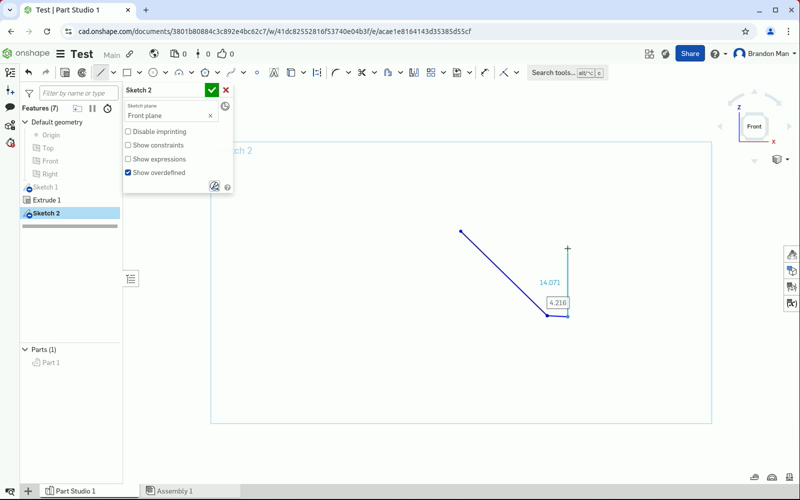
click(567, 248)
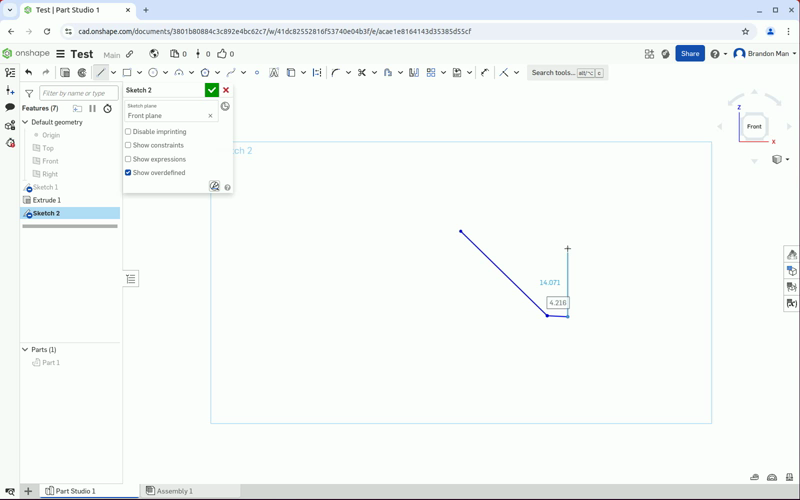
key_up(shift)
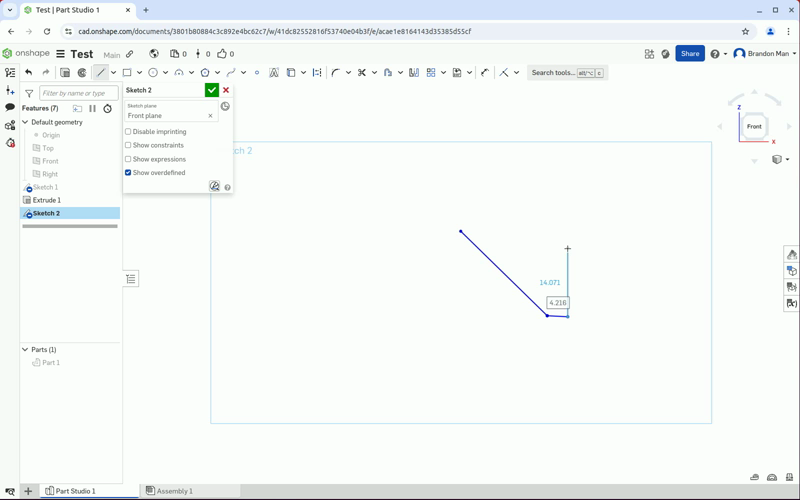
key_down(shift)
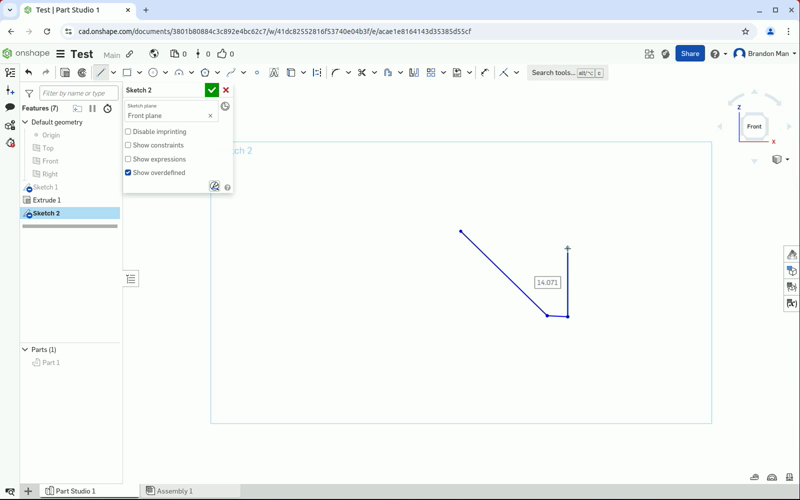
mouse_move(589, 248)
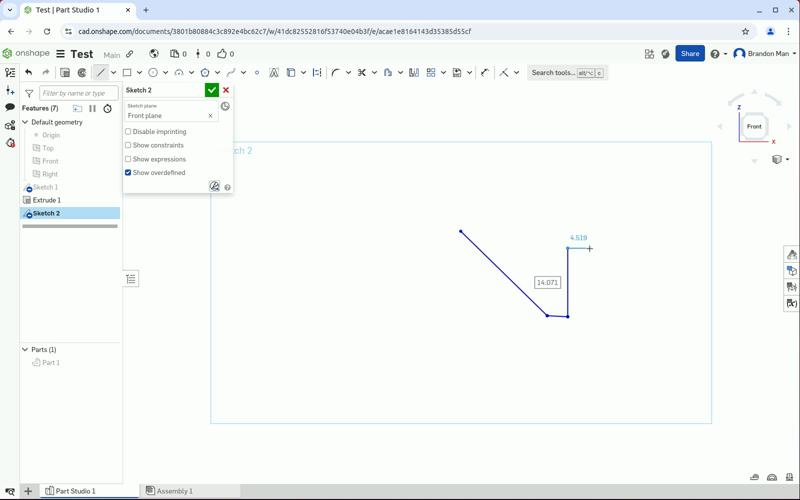
mouse_move(543, 231)
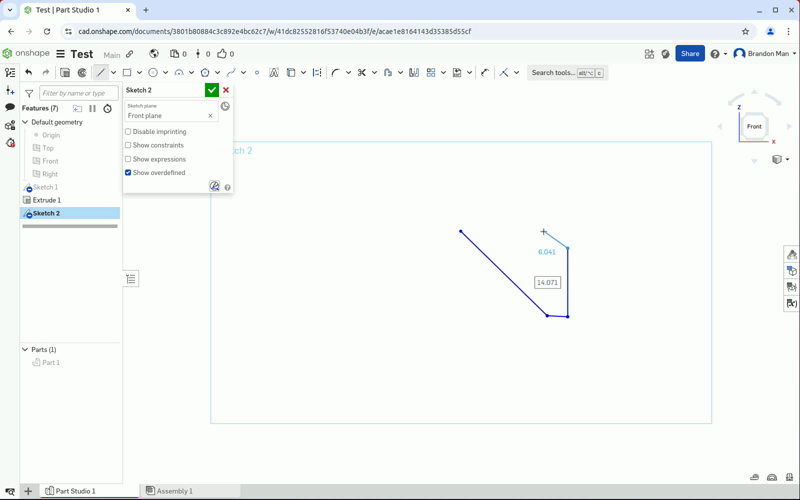
click(543, 231)
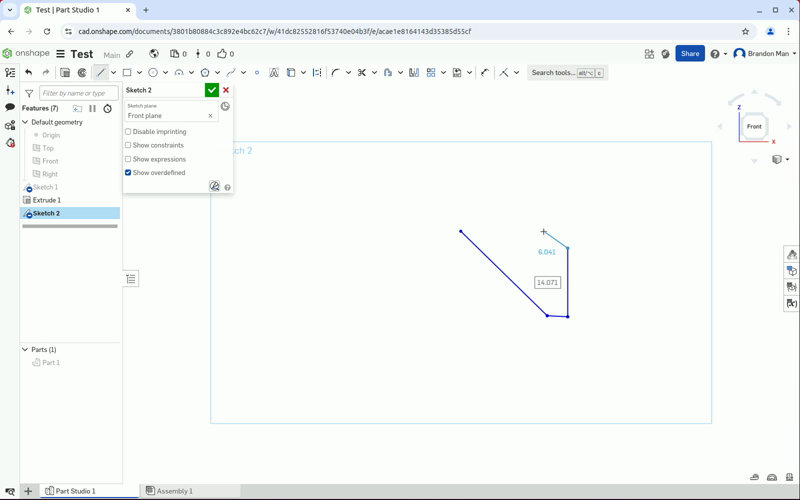
key_up(shift)
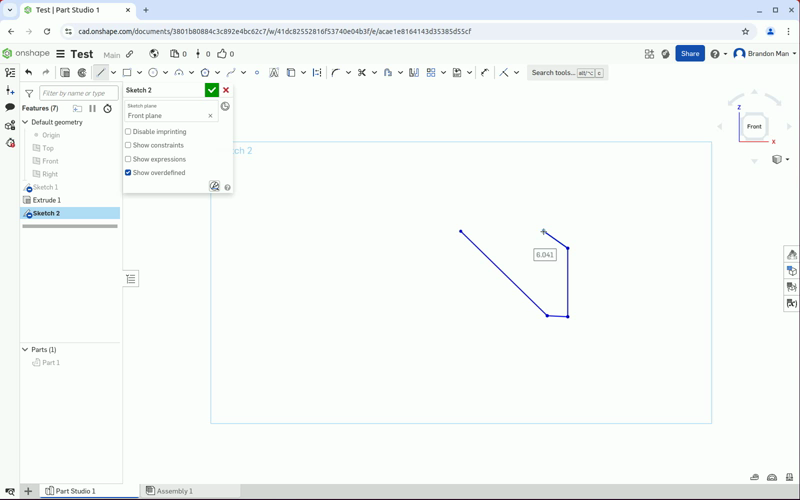
key_down(shift)
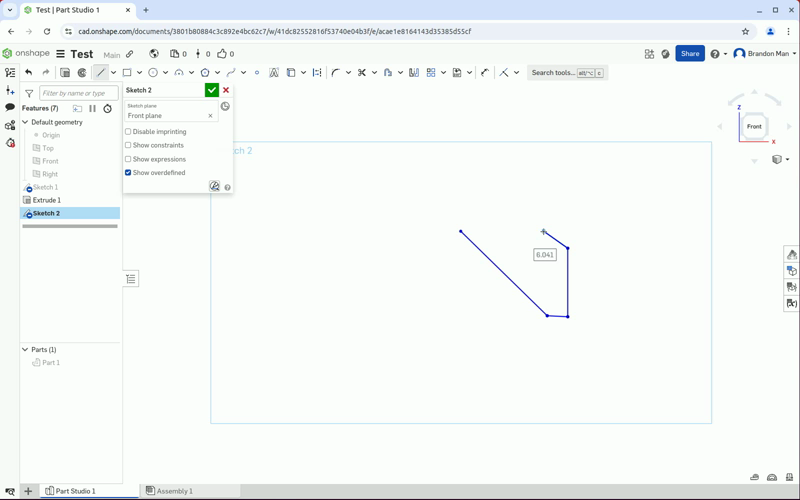
mouse_move(460, 231)
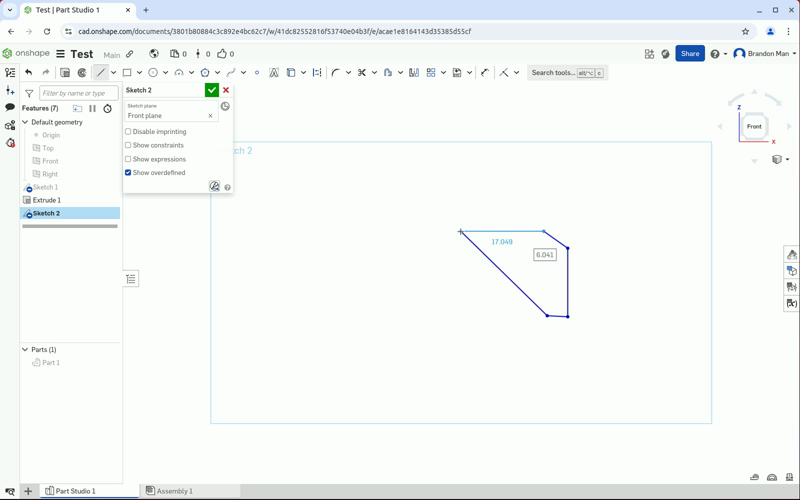
key_up(shift)
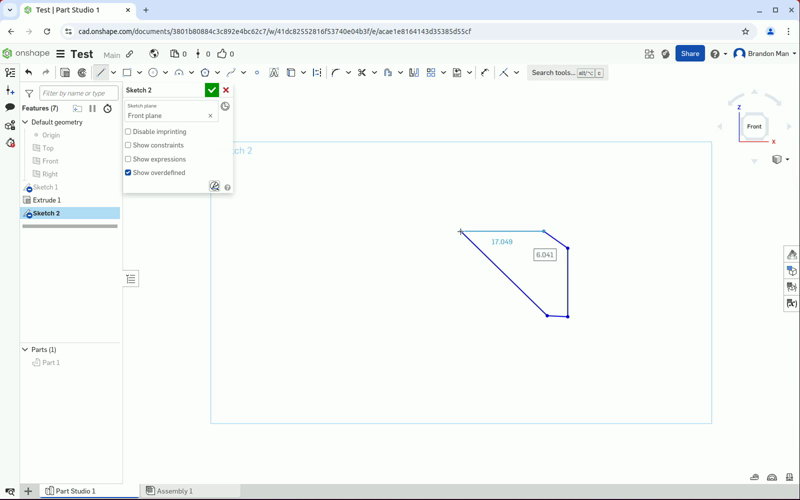
click(460, 231)
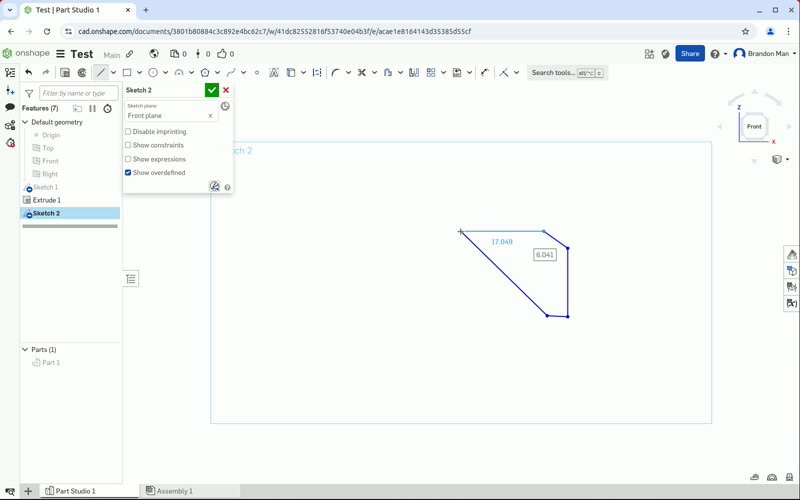
key(esc)
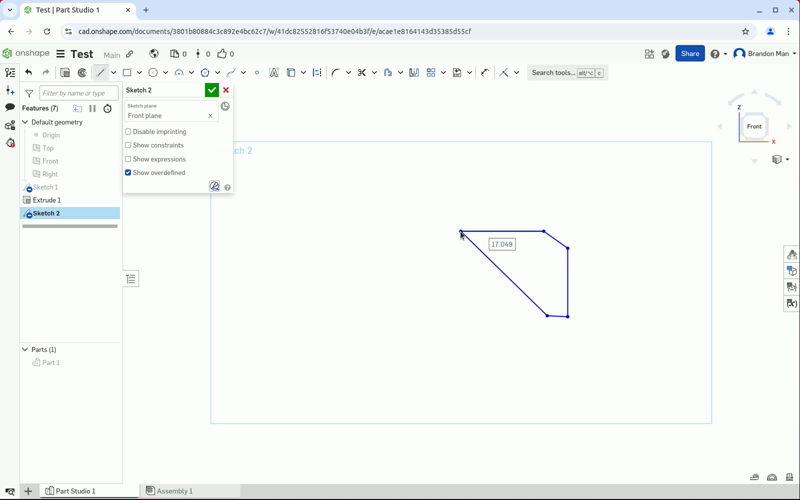
mouse_move(529, 283)
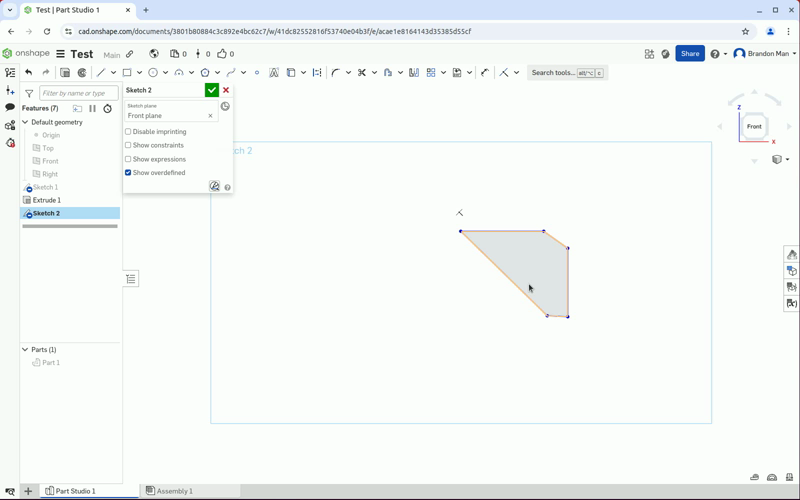
click(529, 283)
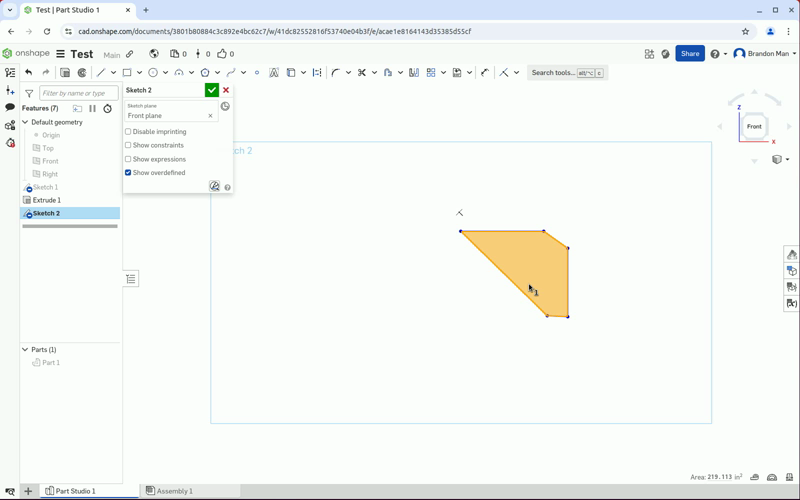
mouse_move(73, 352)
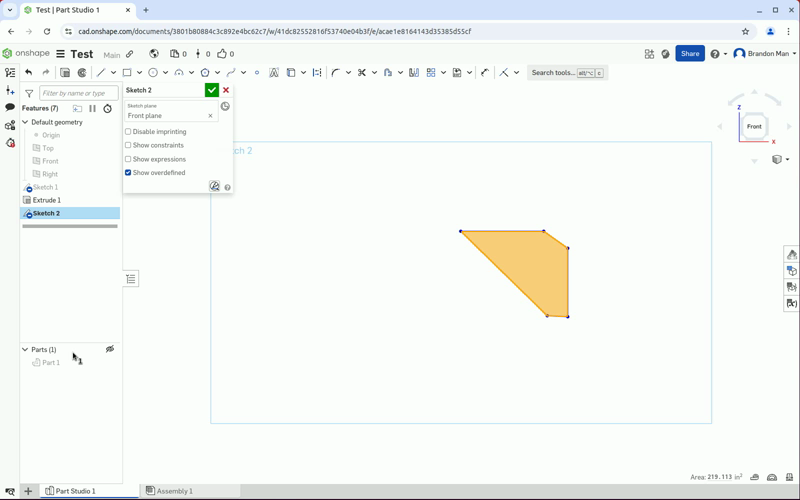
key(shift+y)
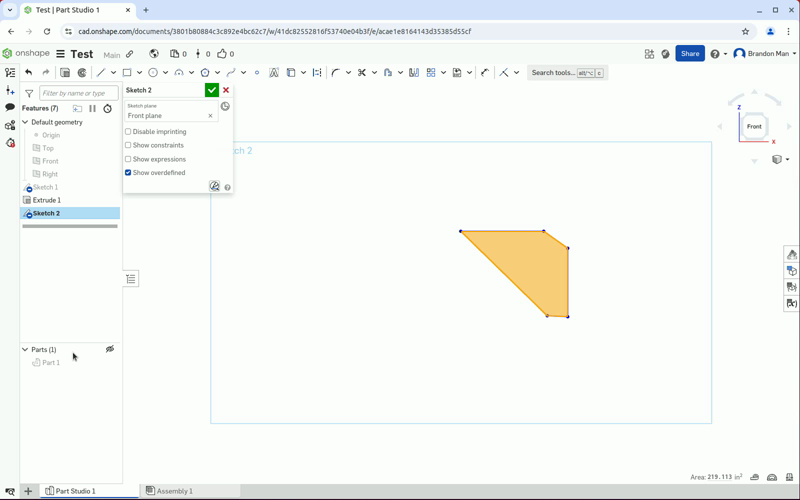
key(shift+e)
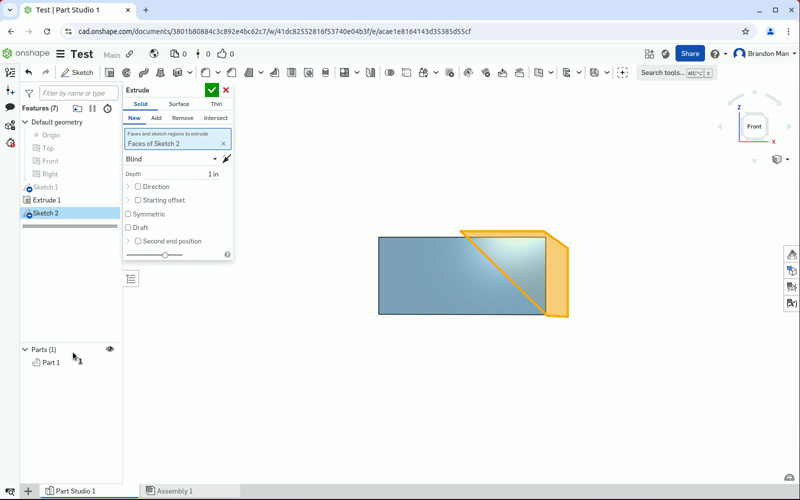
mouse_move(143, 106)
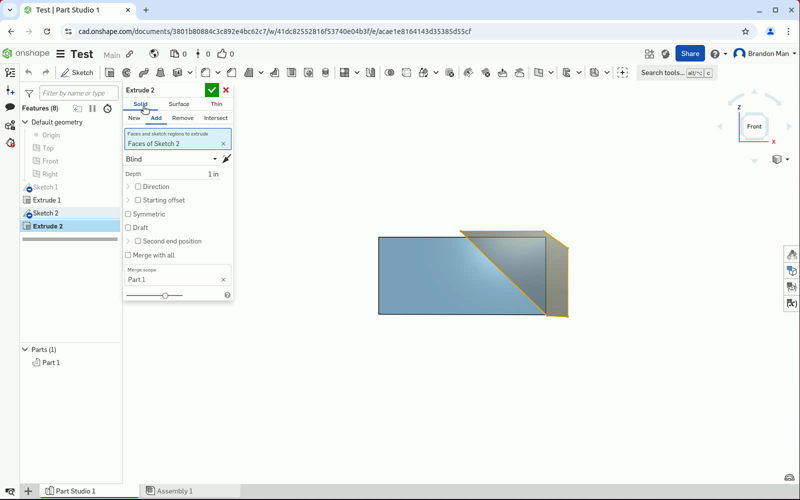
click(143, 106)
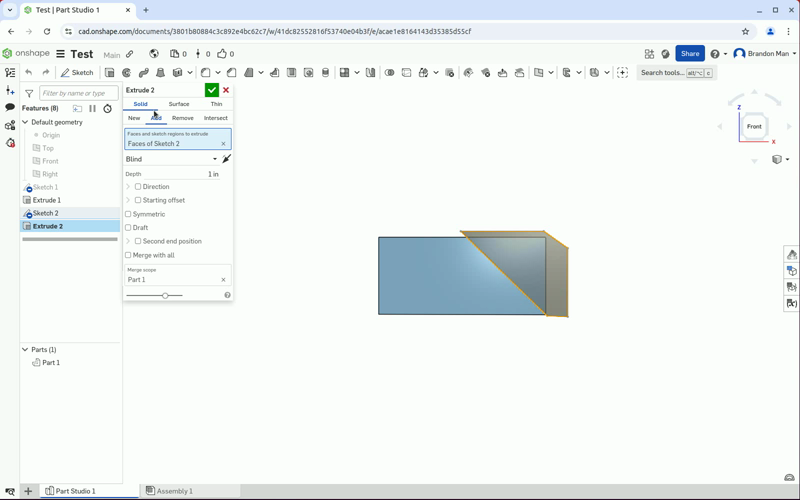
mouse_move(186, 120)
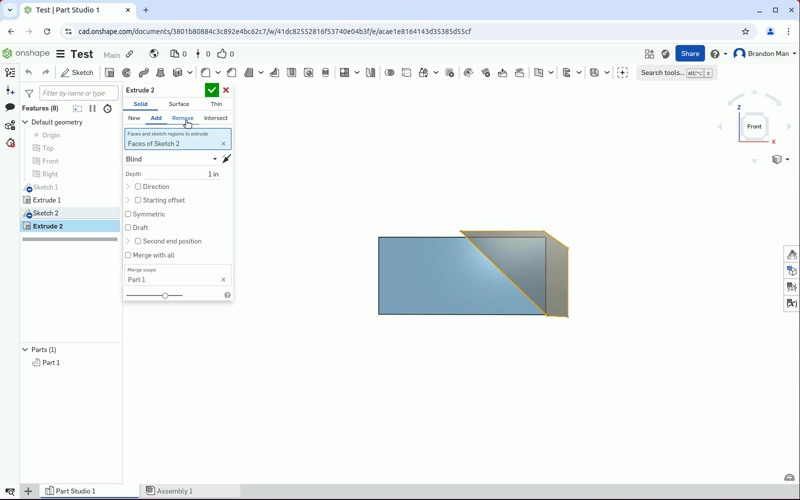
click(186, 120)
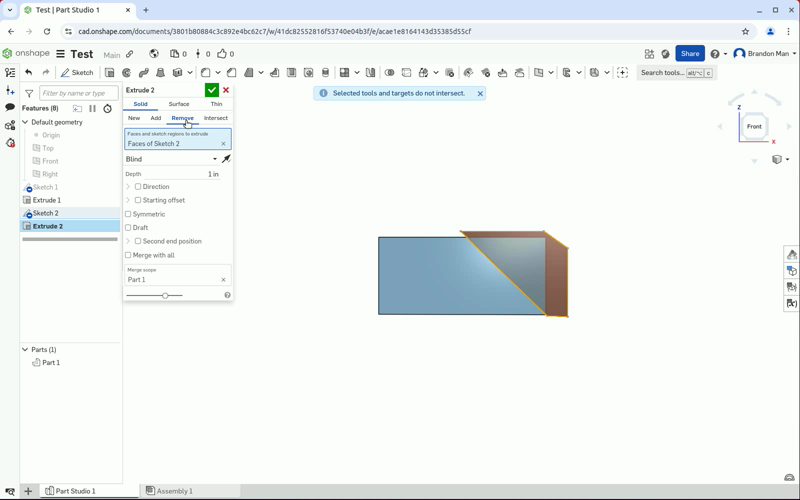
key(tab, 4)
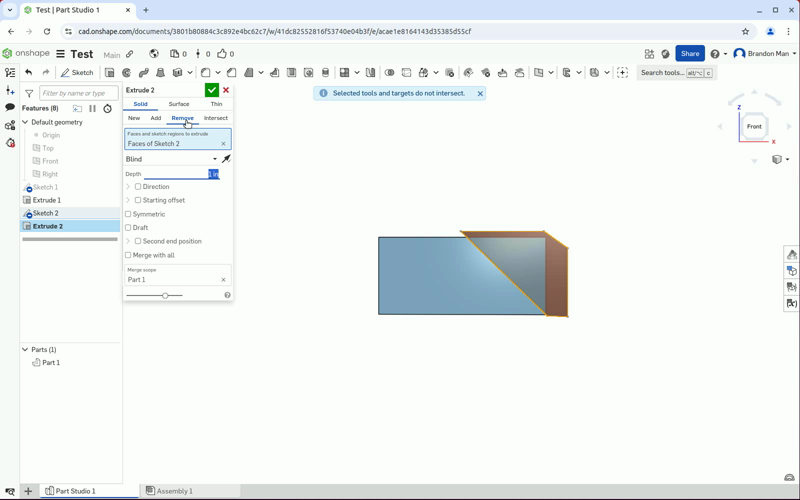
text(-52.474)
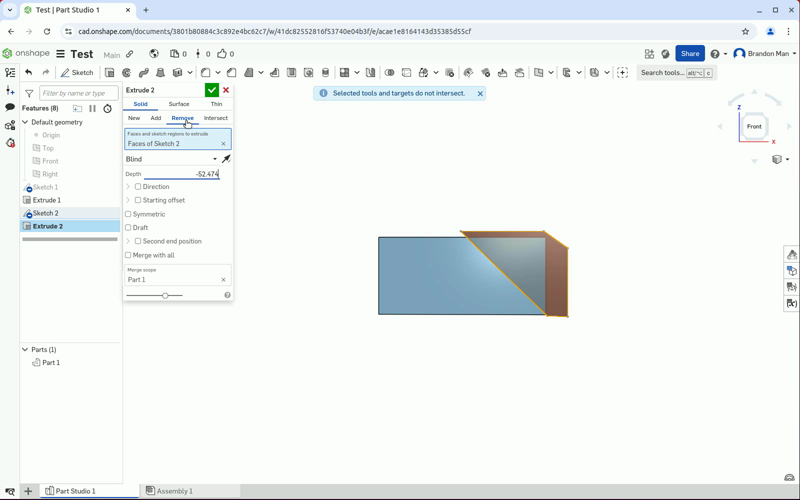
key(tab, 3)
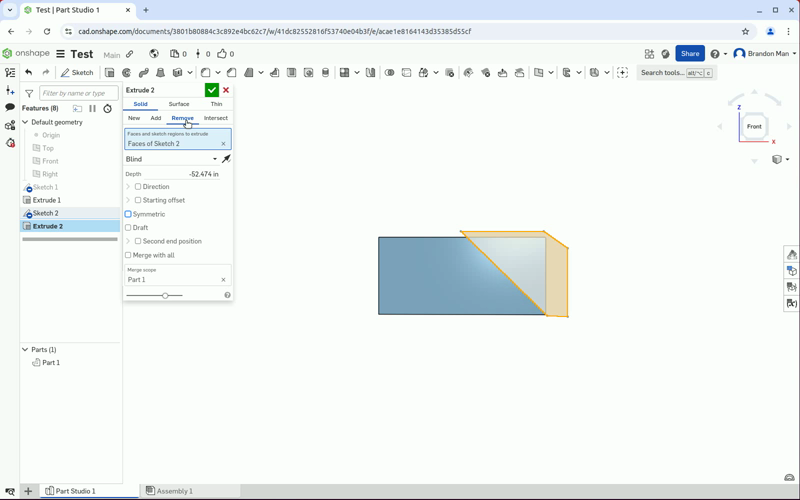
key(space)
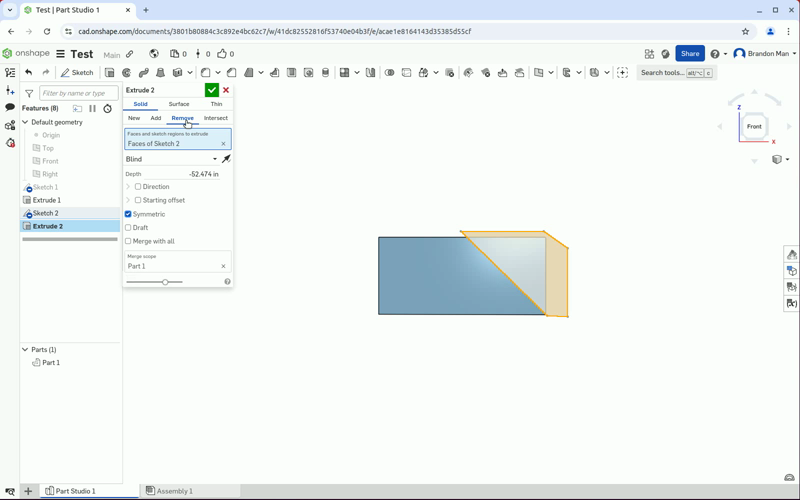
key(tab, 2)
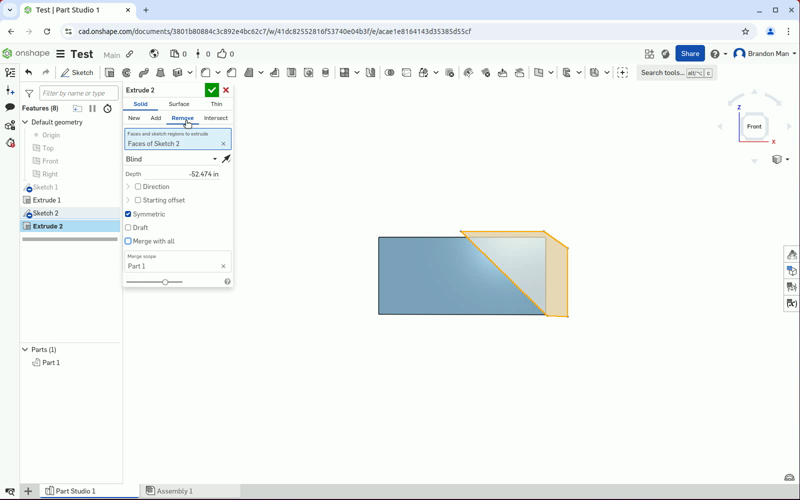
key(space)
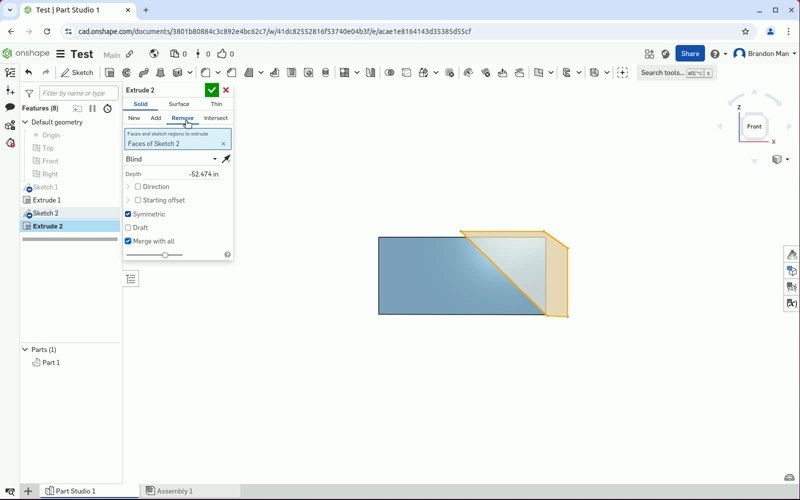
key(enter)
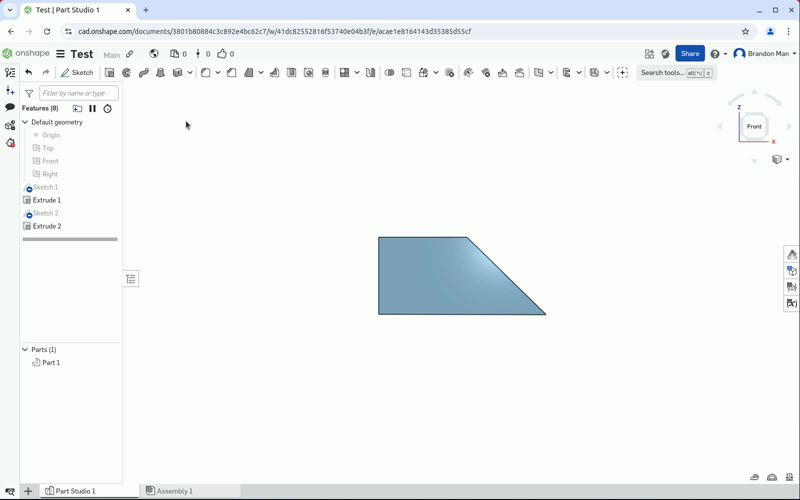
key(shift+h)
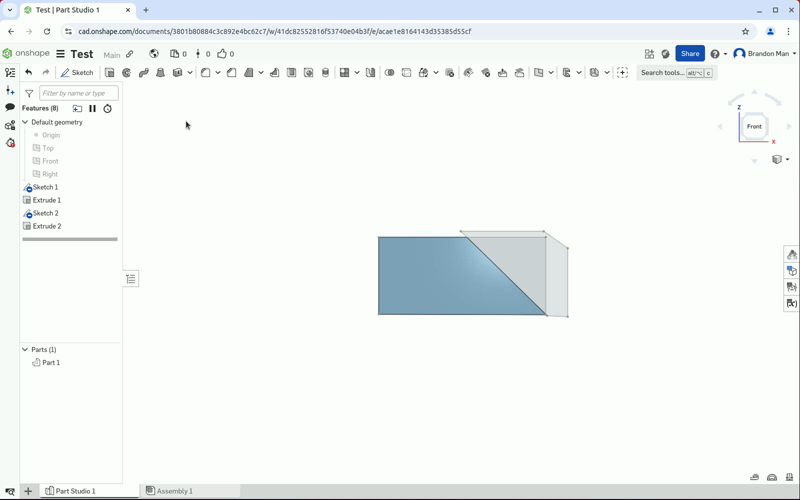
key(shift+h)
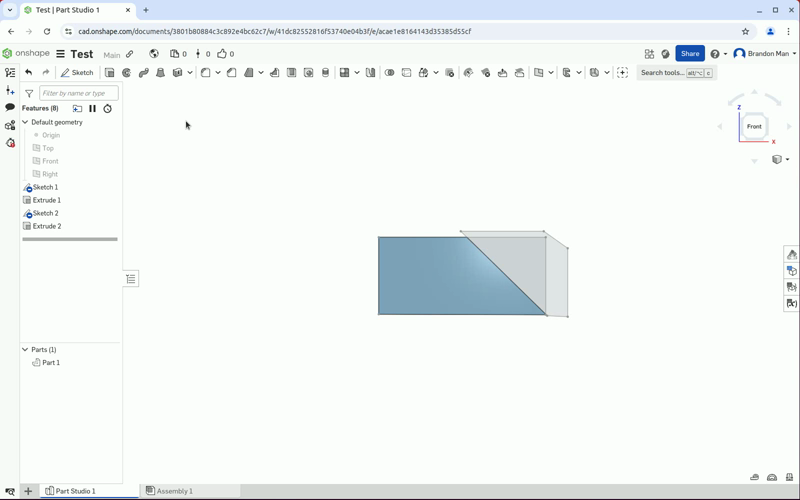
key(shift+7)
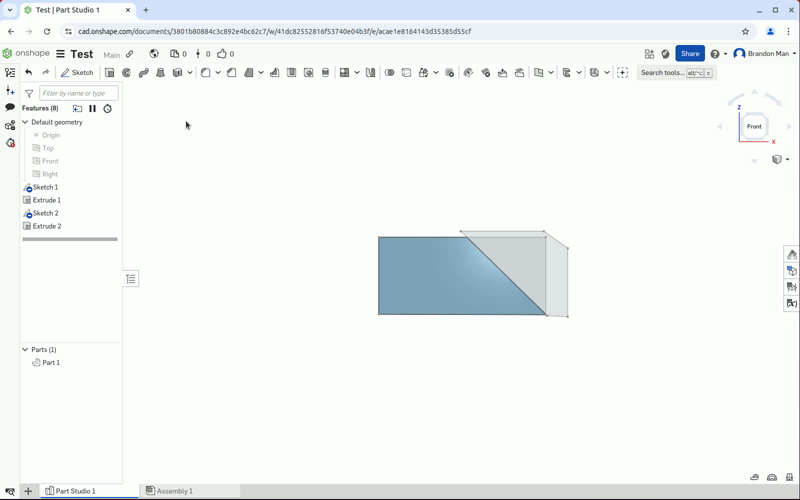
key(left, 2)
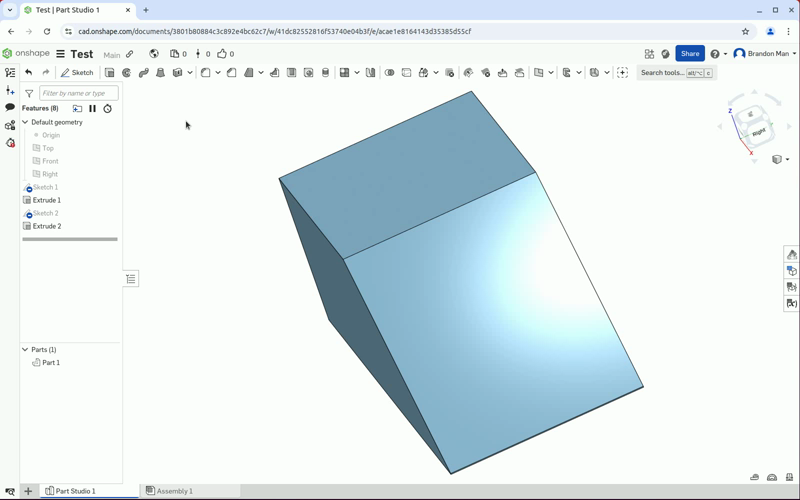
key(down, 2)
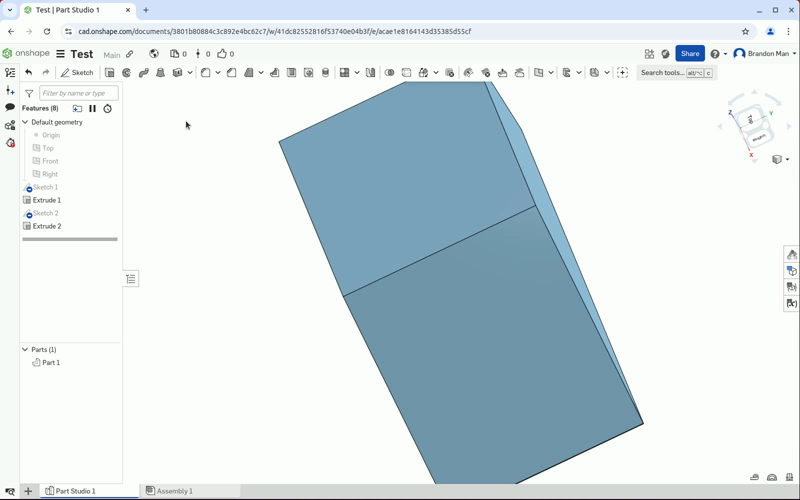
key(up, 2)
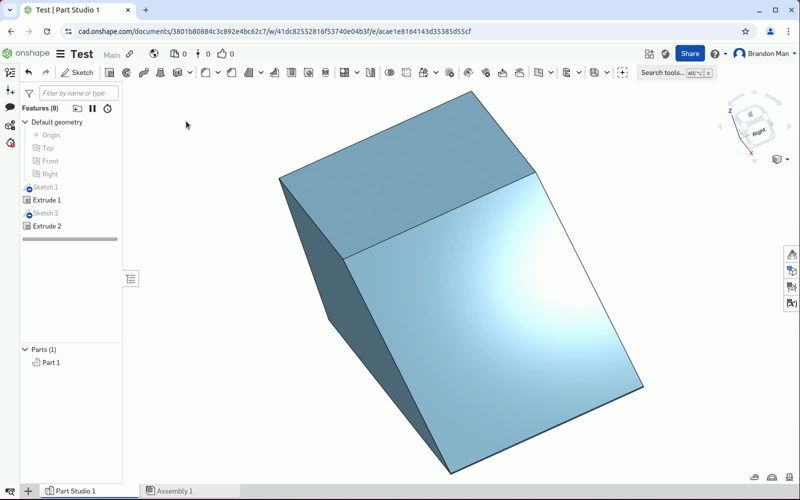
key(right, 2)
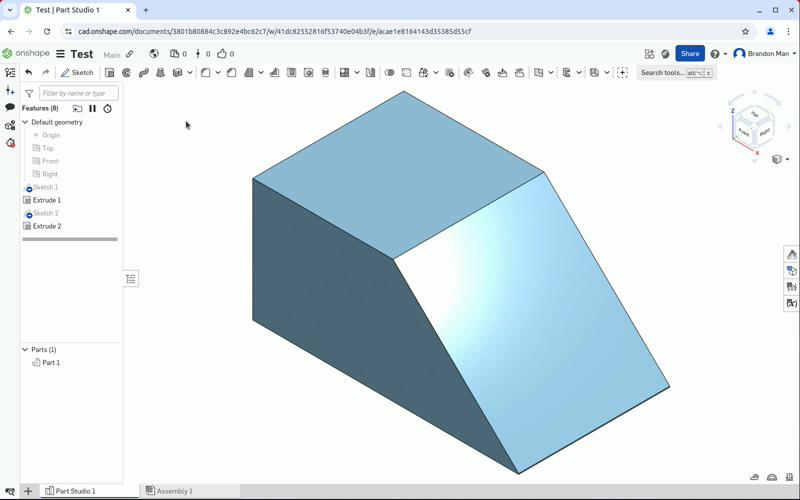
mouse_move(73, 189)
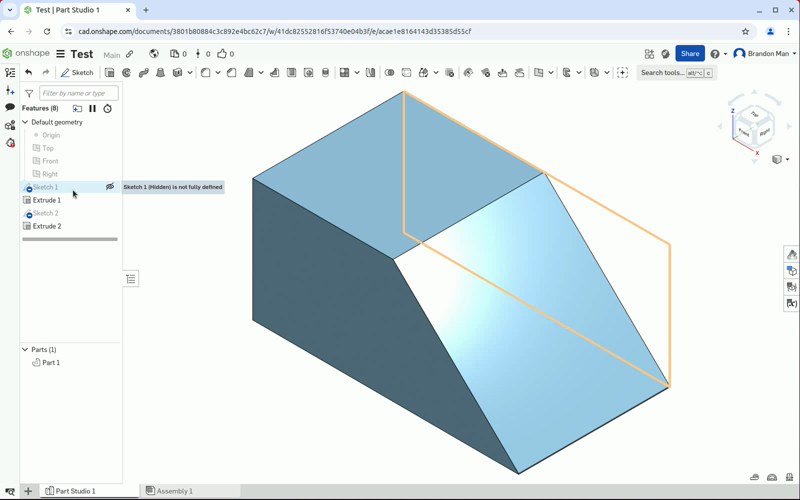
click(73, 189)